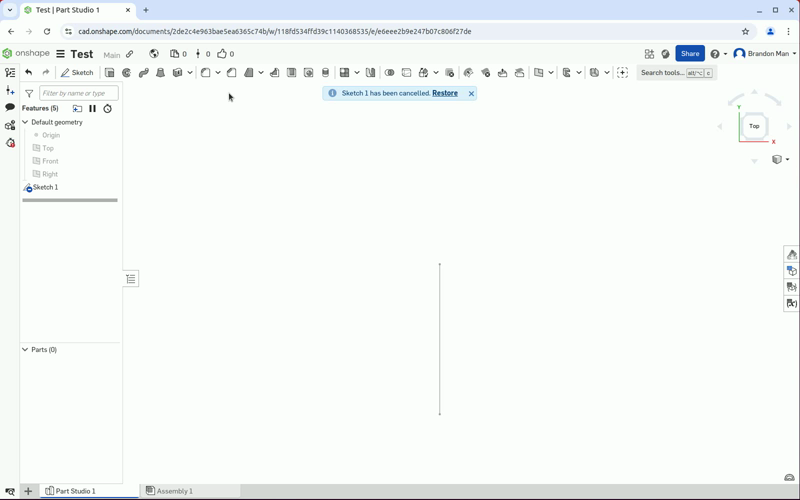
key(shift+h)
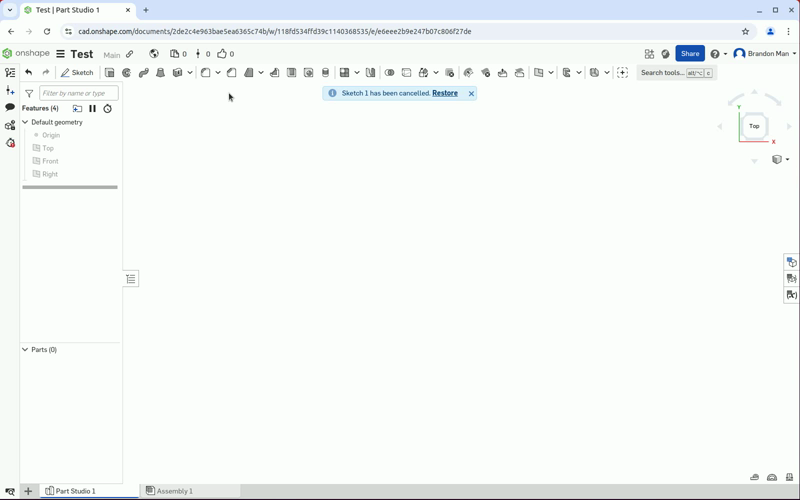
mouse_move(73, 352)
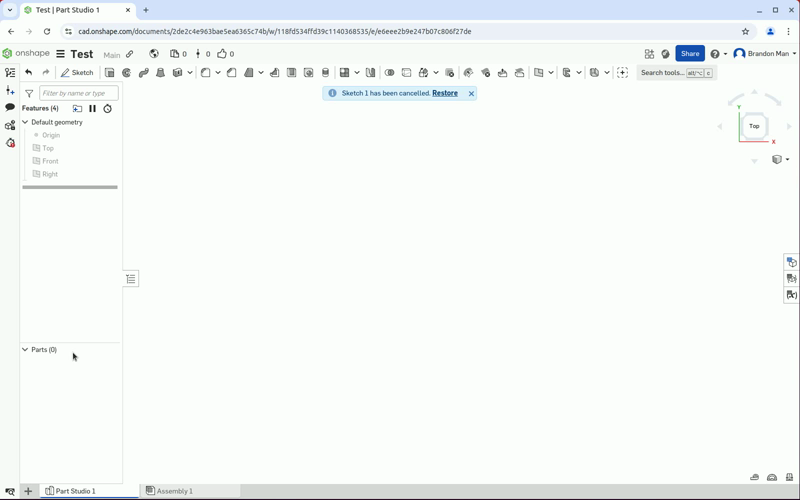
key(y)
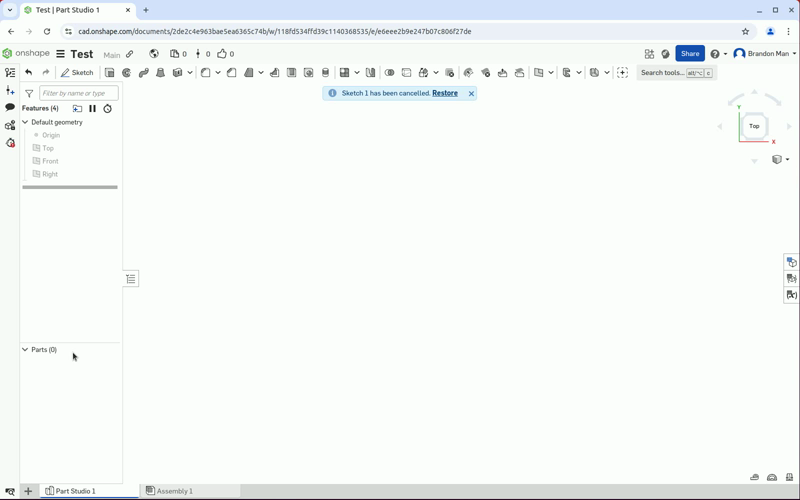
key(shift+p)
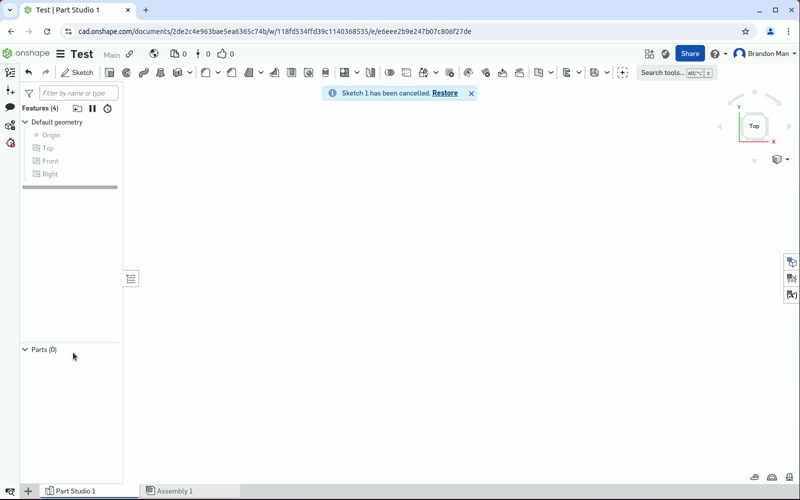
key(space)
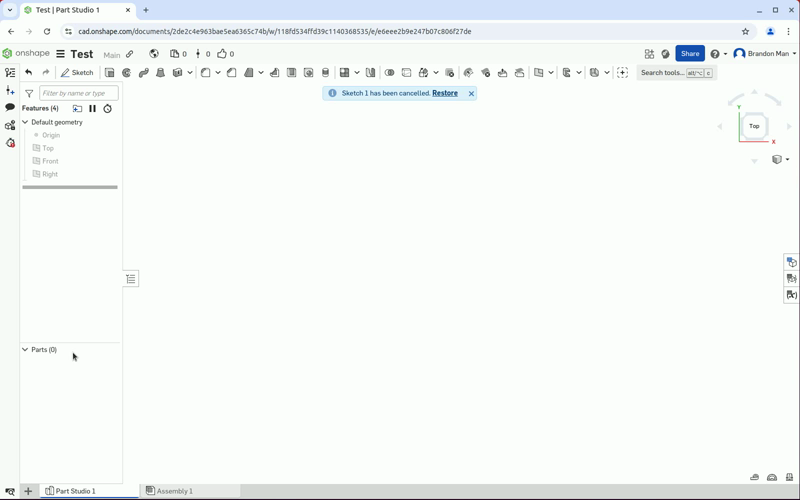
key_down(shift)
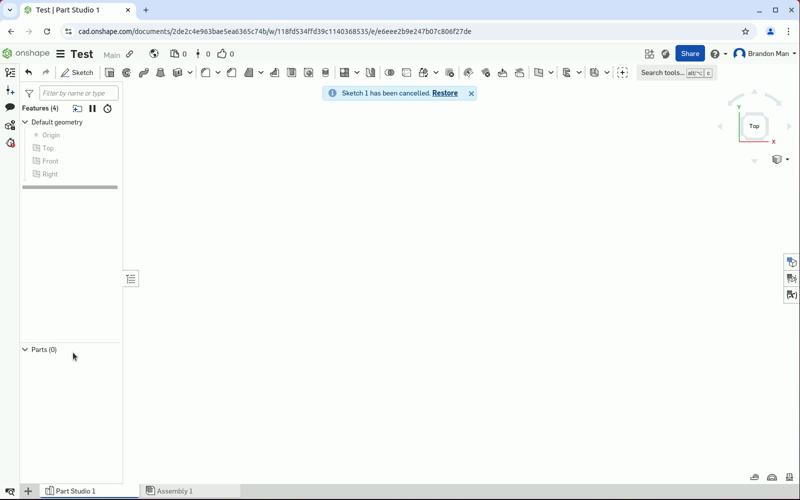
key(up)
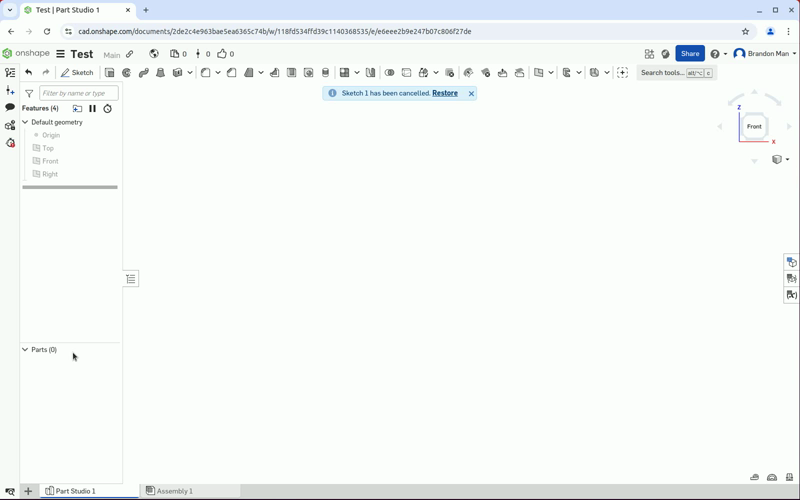
key_up(shift)
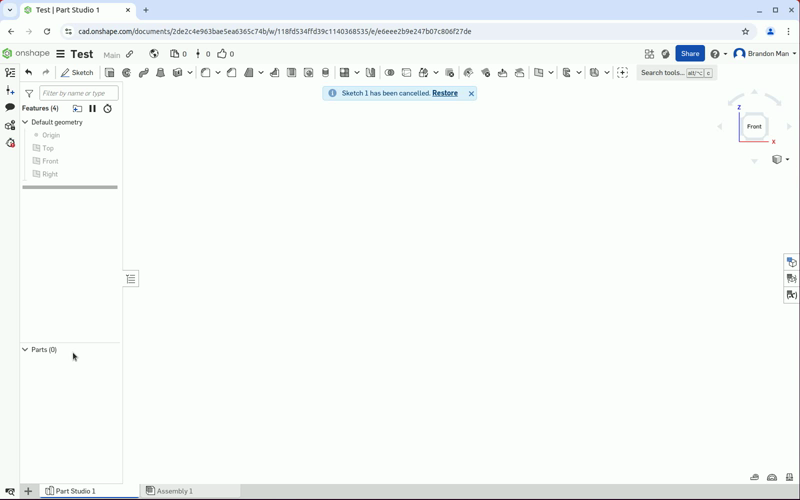
mouse_move(73, 352)
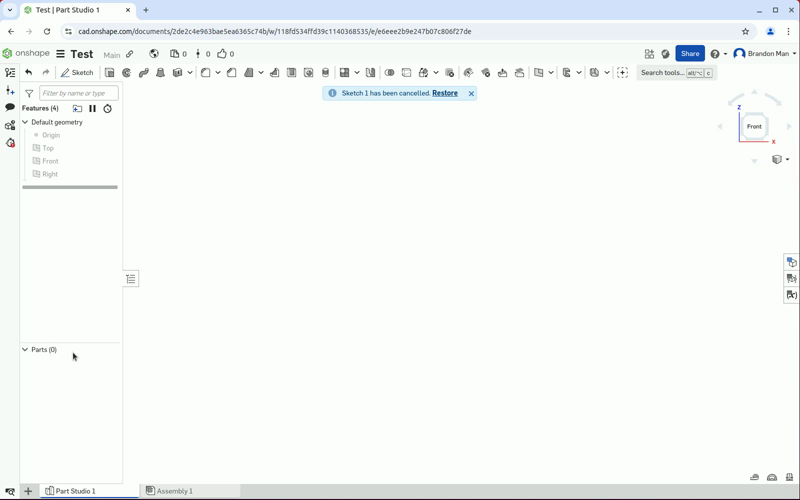
key(shift+y)
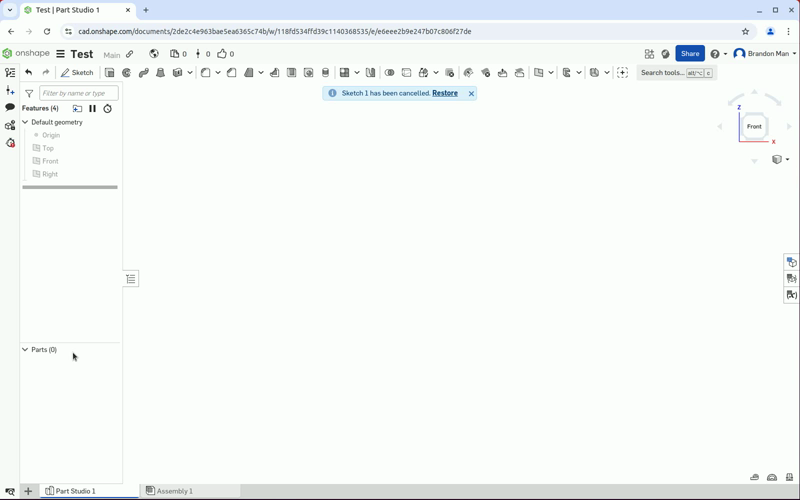
key(shift+s)
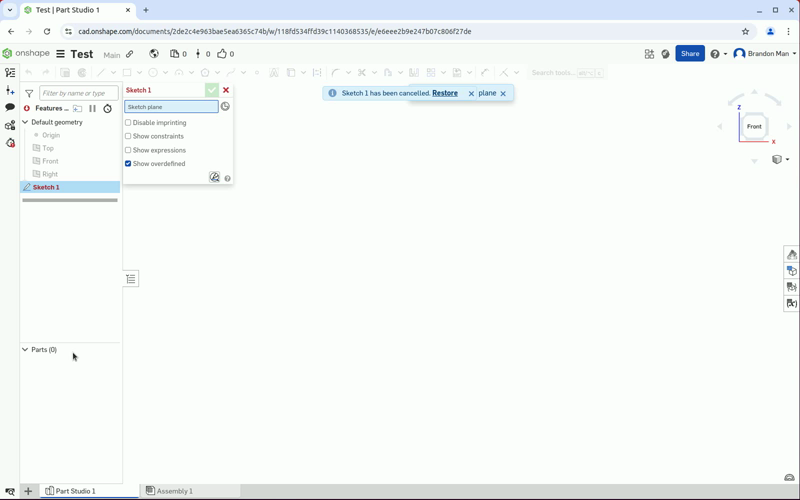
mouse_move(73, 163)
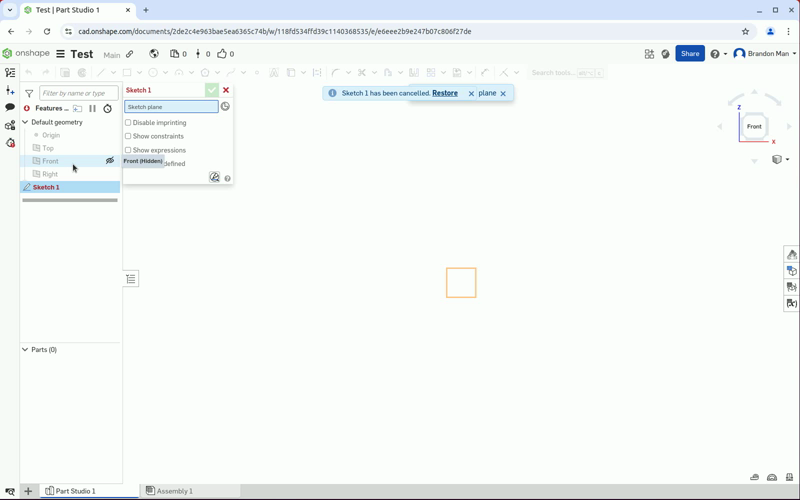
click(73, 163)
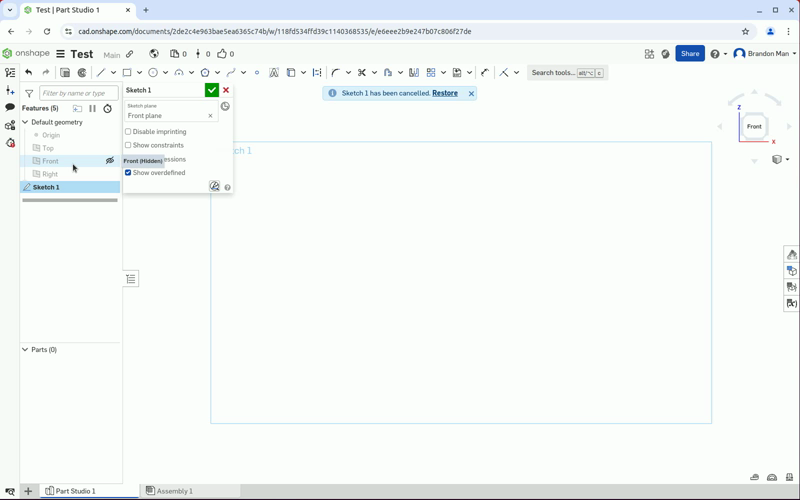
mouse_move(73, 352)
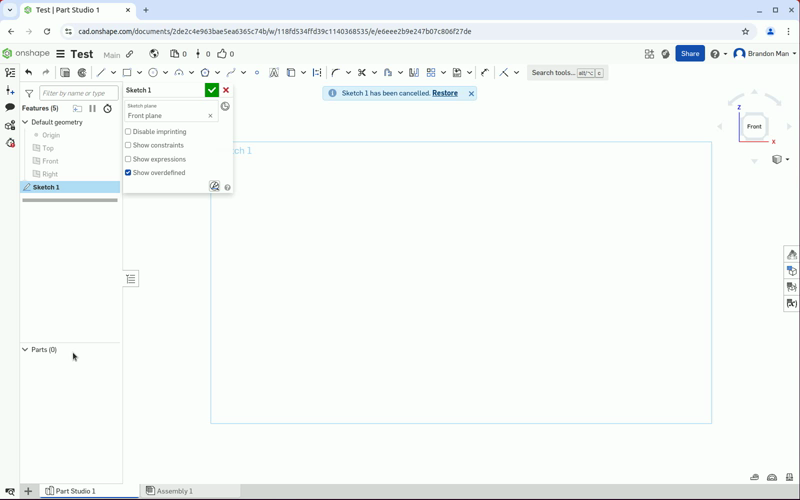
key(y)
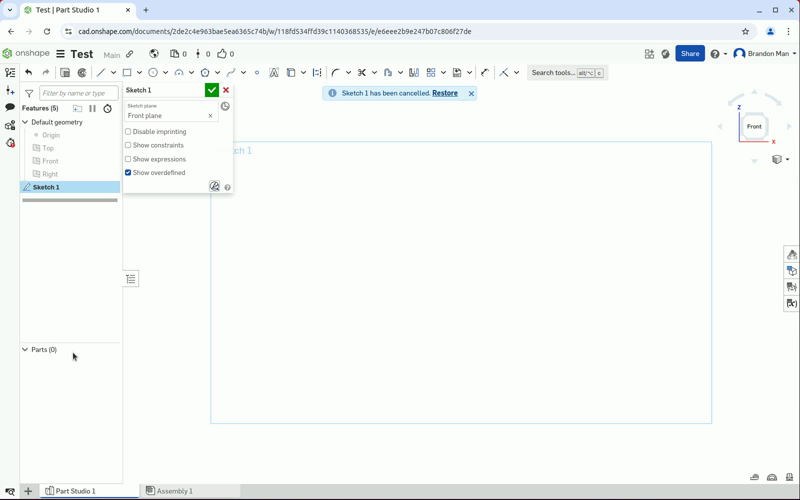
key(l)
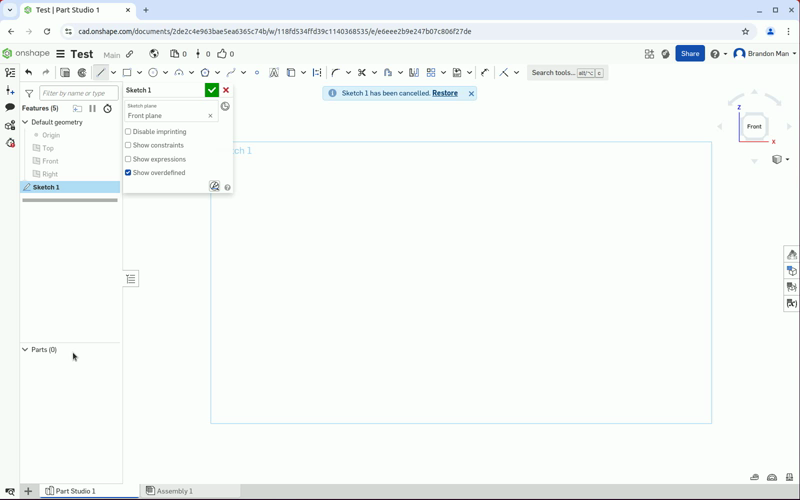
key_down(shift)
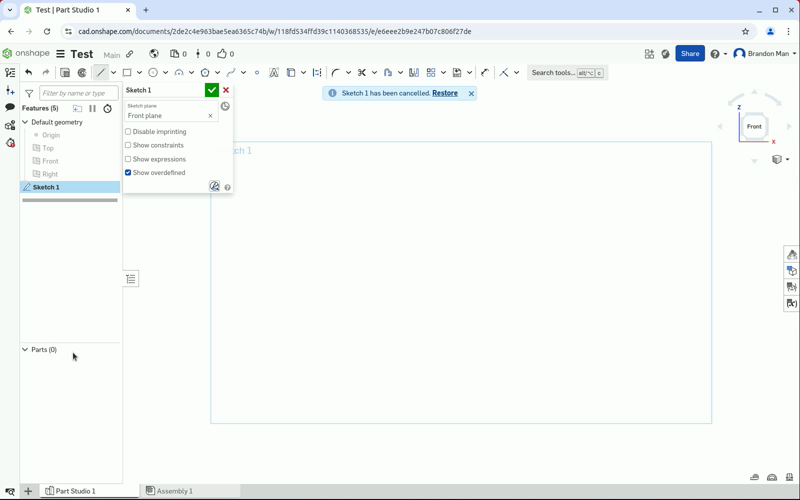
mouse_move(404, 339)
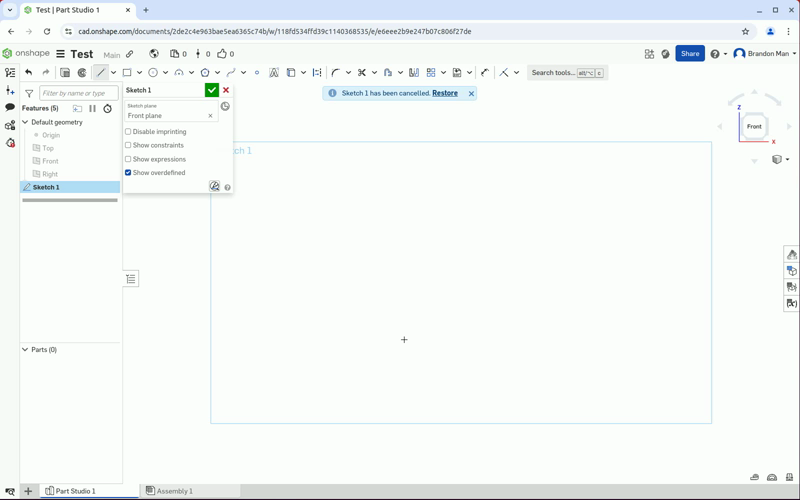
click(404, 339)
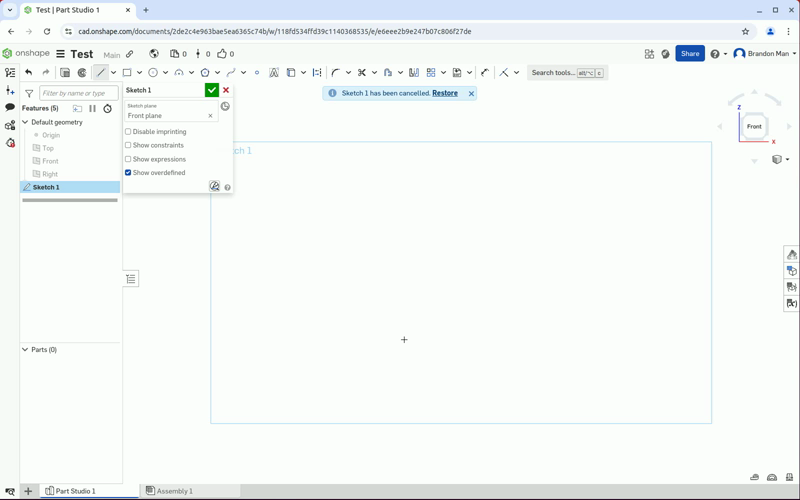
key_up(shift)
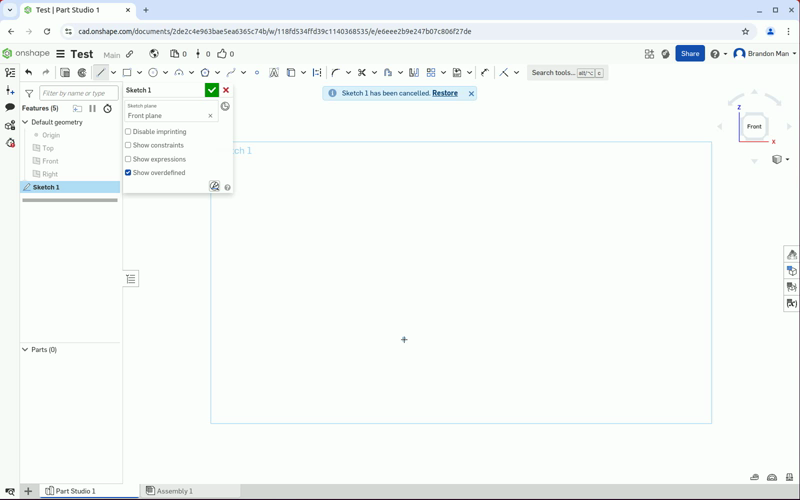
key_down(shift)
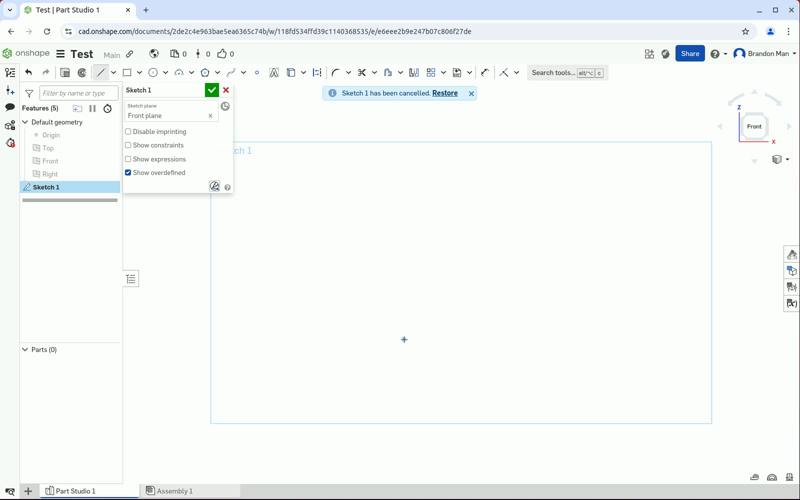
mouse_move(516, 339)
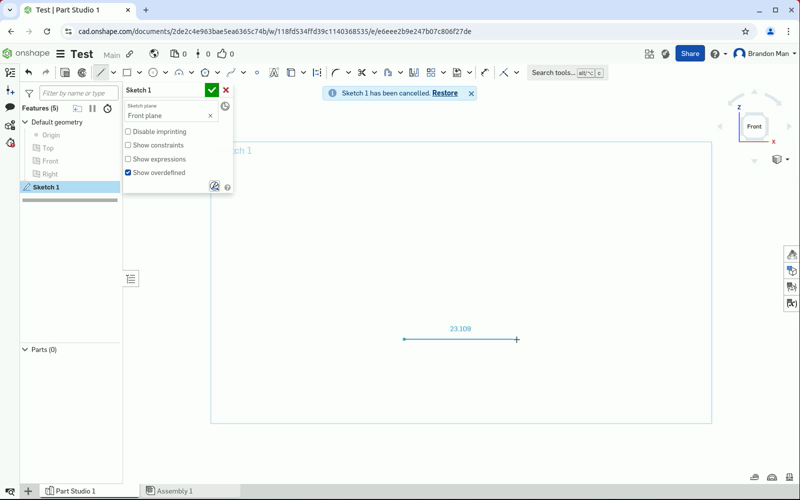
click(516, 339)
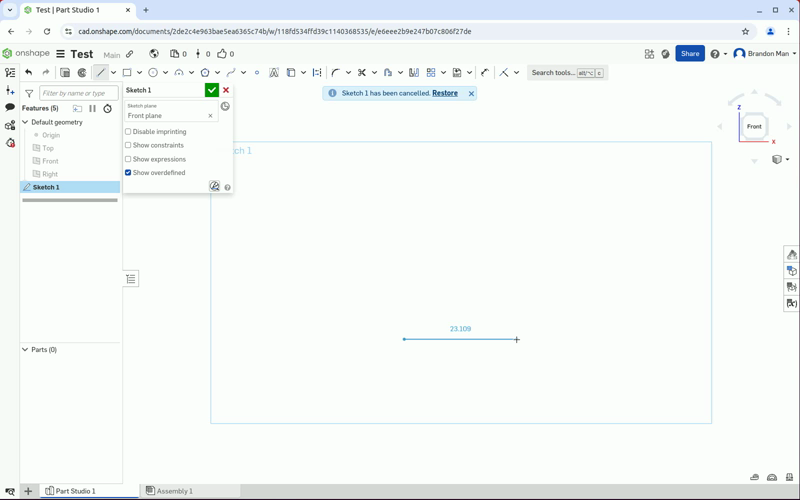
key_up(shift)
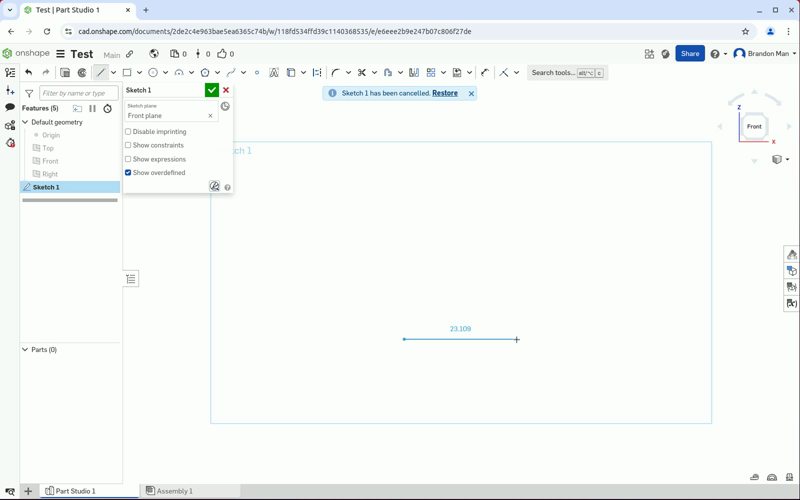
key_down(shift)
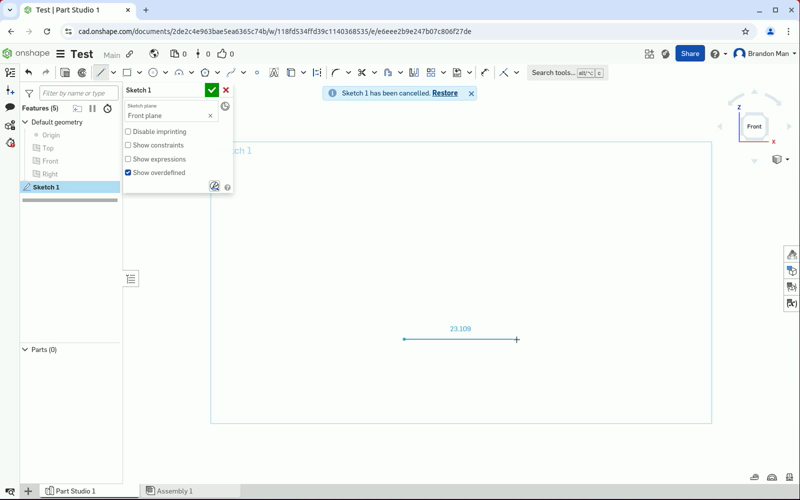
mouse_move(516, 226)
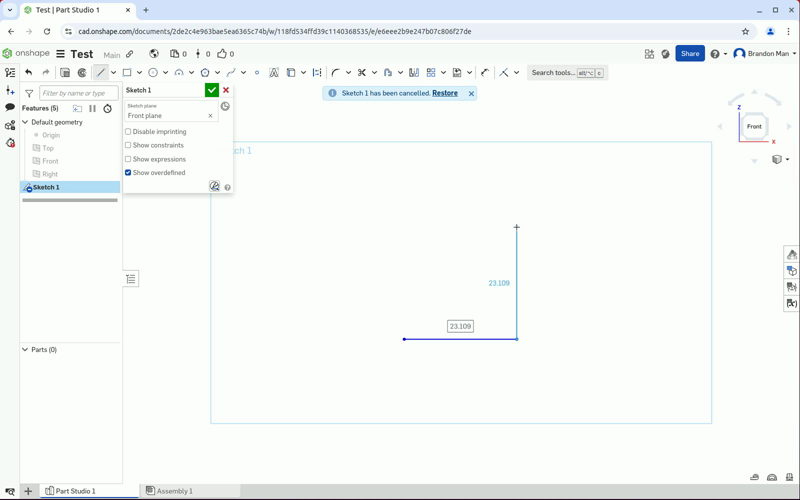
click(516, 226)
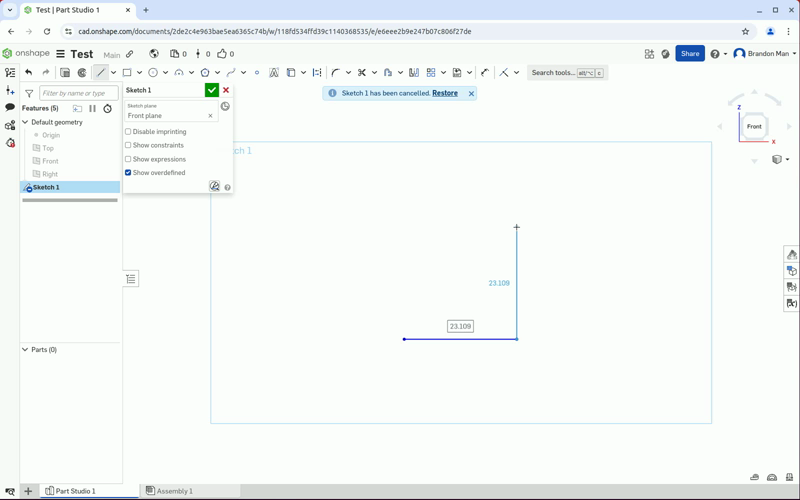
key_up(shift)
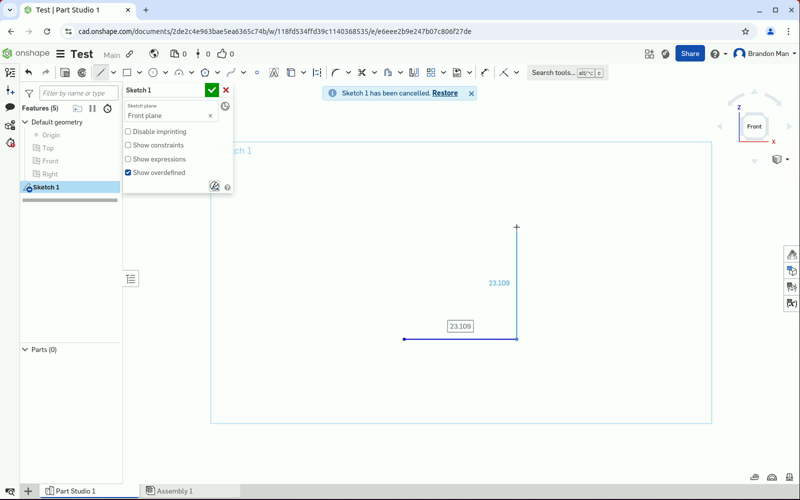
key_down(shift)
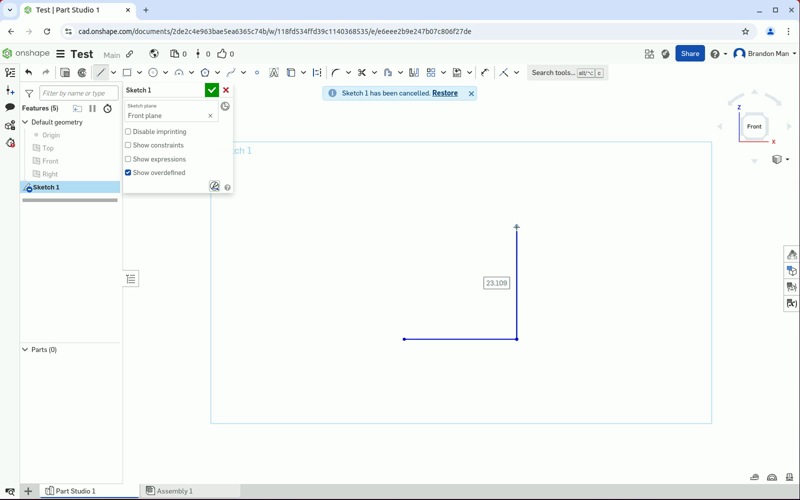
mouse_move(404, 226)
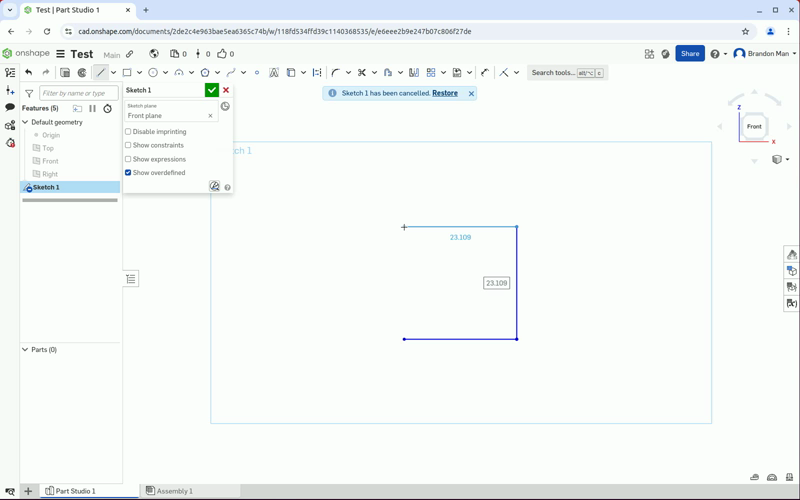
click(404, 226)
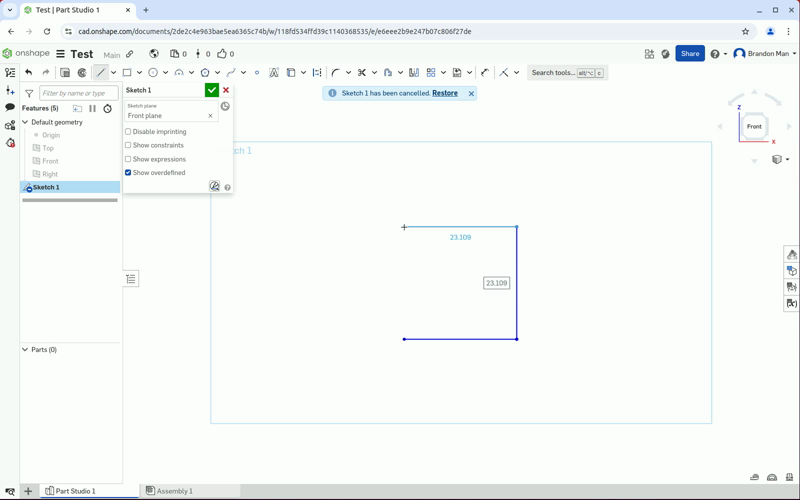
key_up(shift)
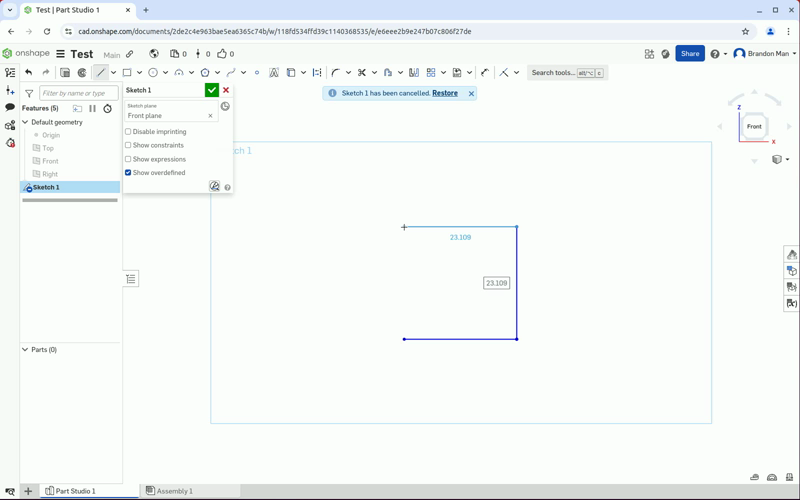
key_down(shift)
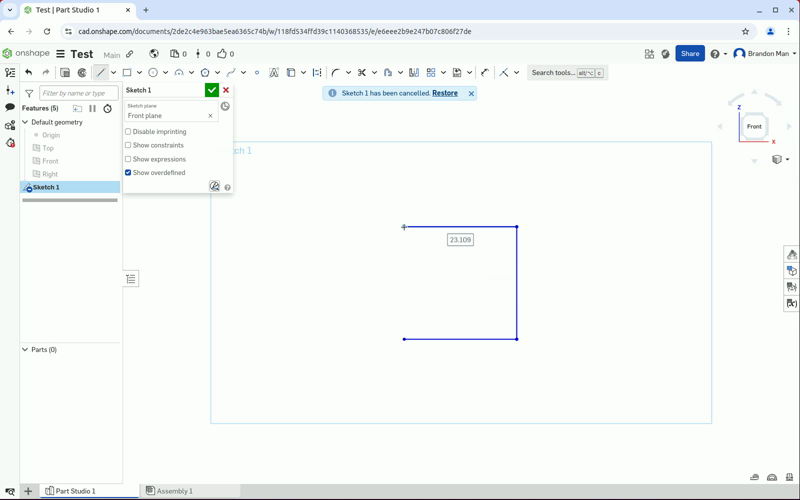
mouse_move(404, 339)
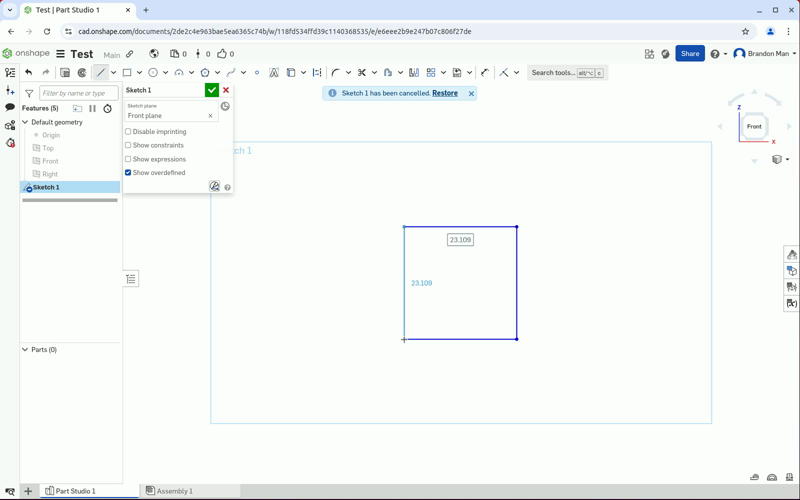
key_up(shift)
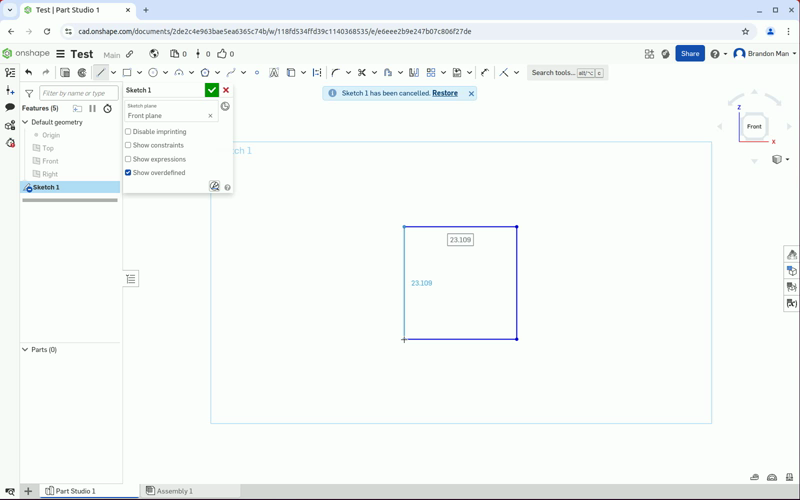
click(404, 339)
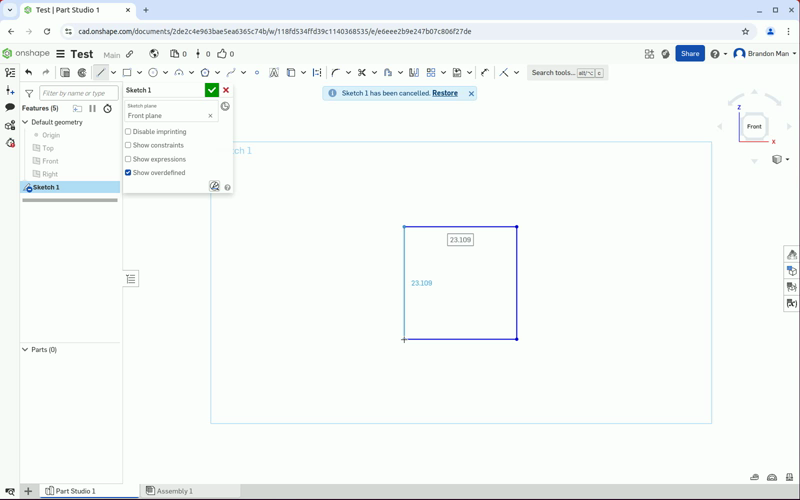
key(esc)
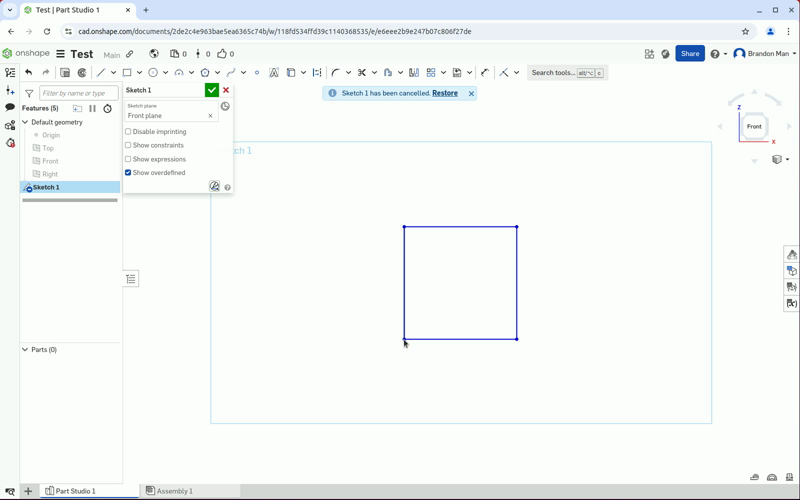
mouse_move(432, 245)
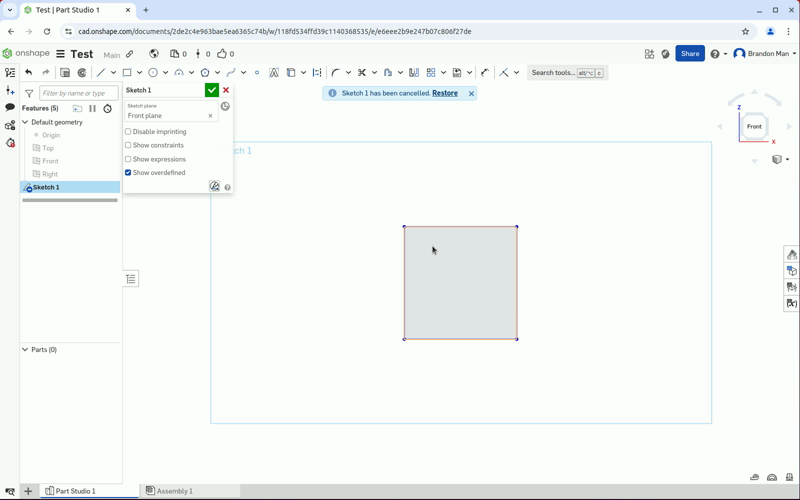
click(432, 245)
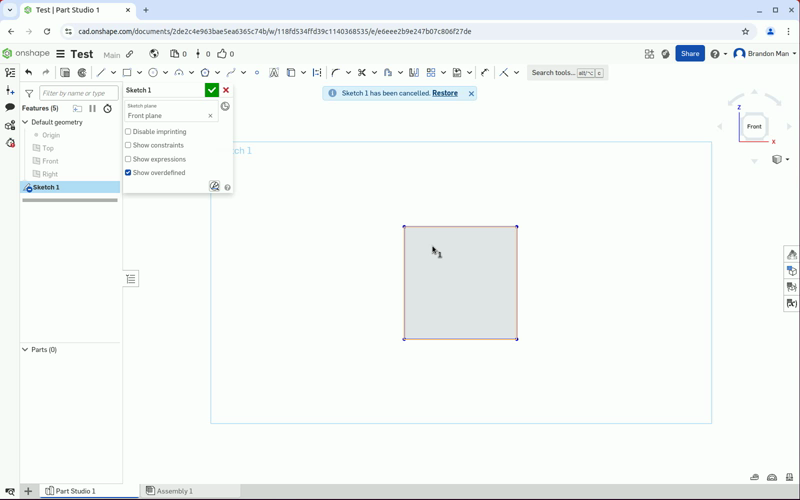
mouse_move(73, 352)
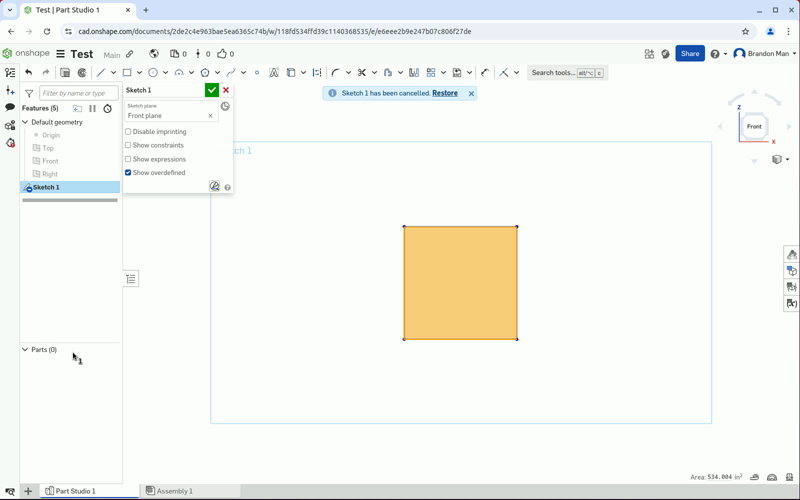
key(shift+y)
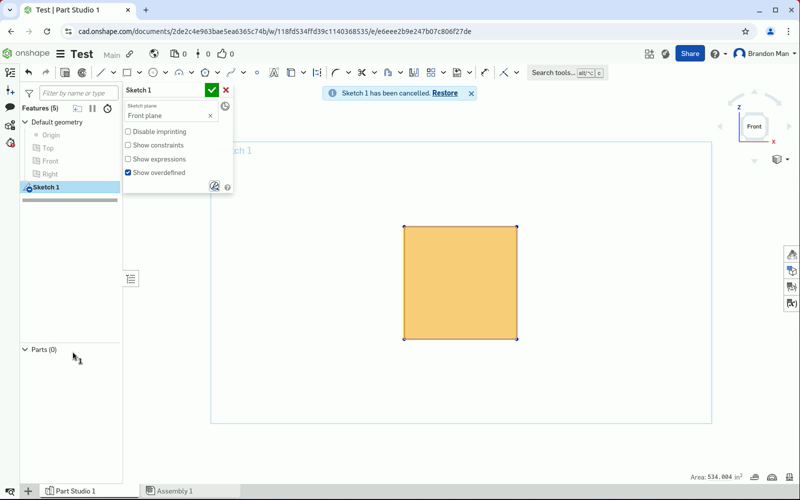
key(shift+e)
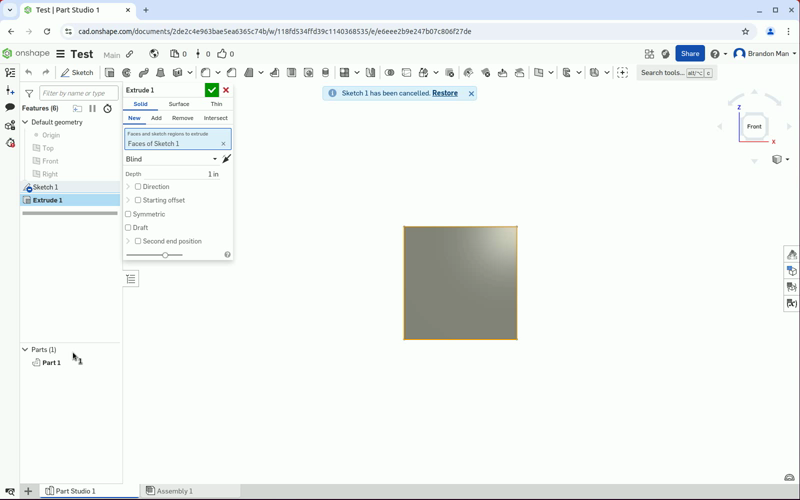
mouse_move(143, 106)
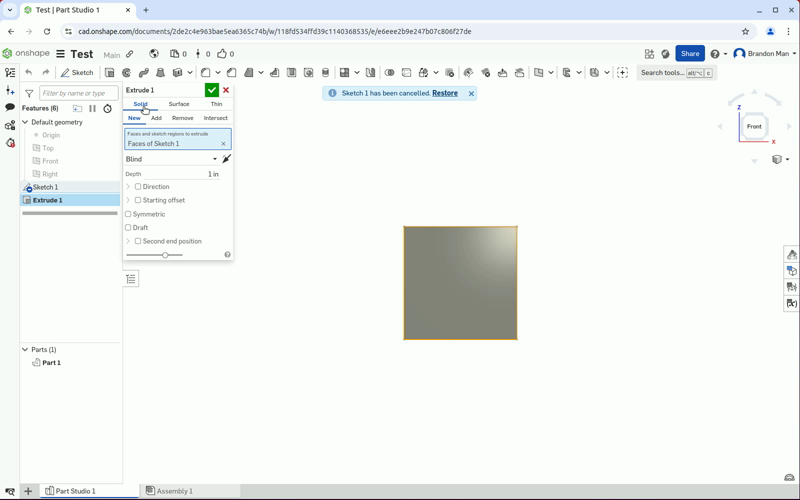
click(143, 106)
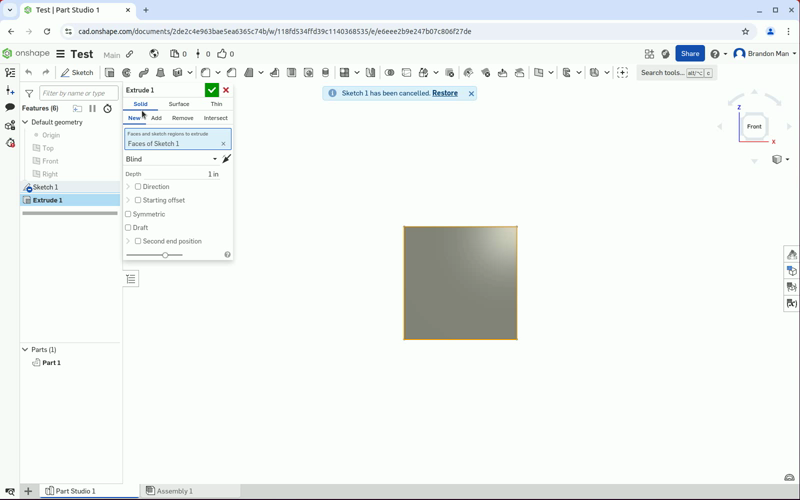
mouse_move(137, 120)
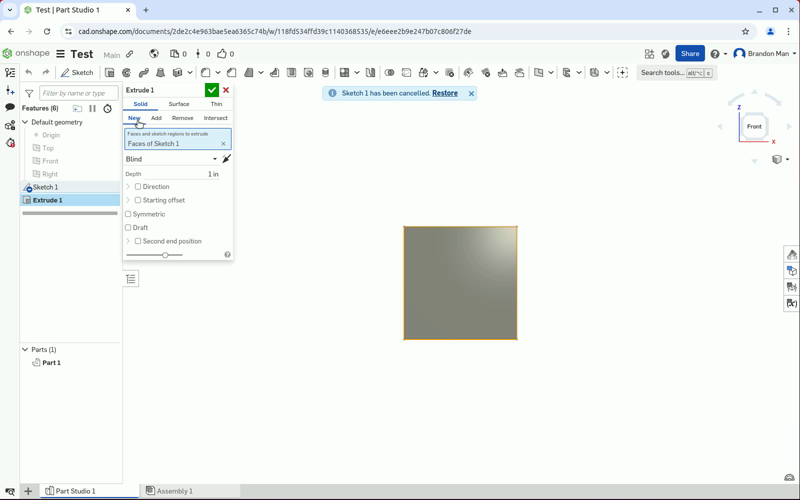
click(137, 120)
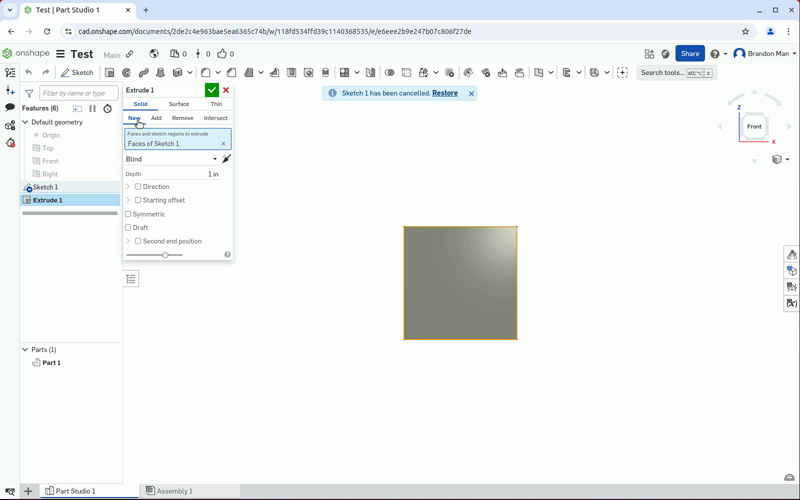
key(tab, 4)
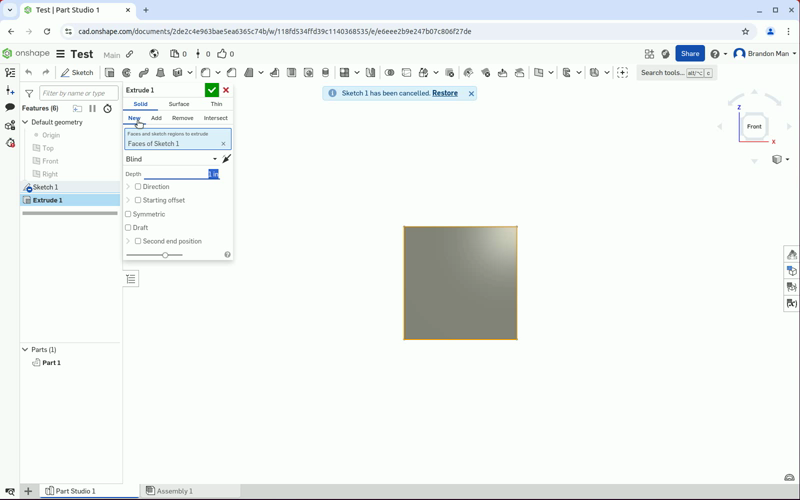
text(23.108)
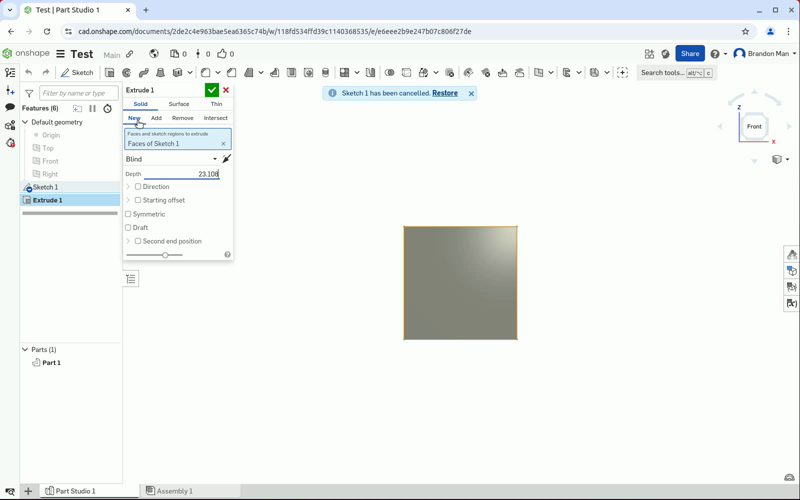
key(enter)
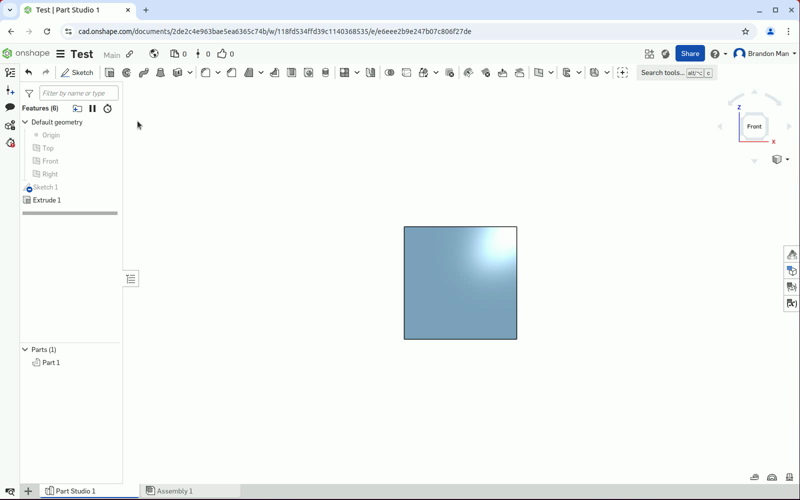
key(shift+h)
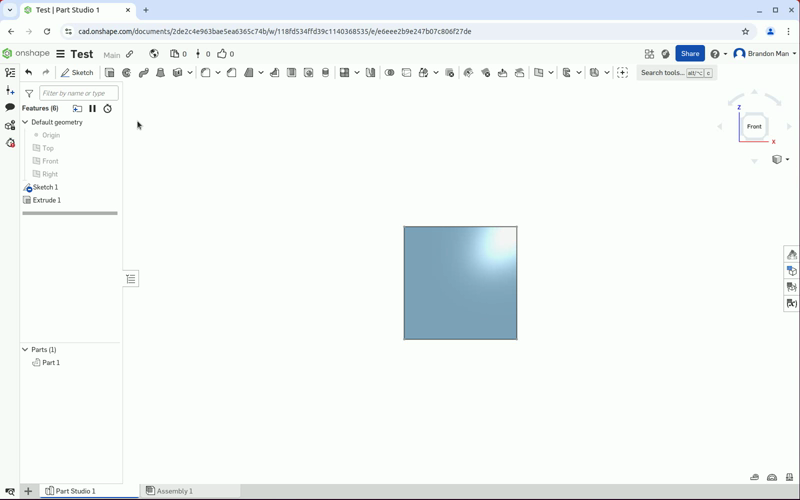
key(shift+h)
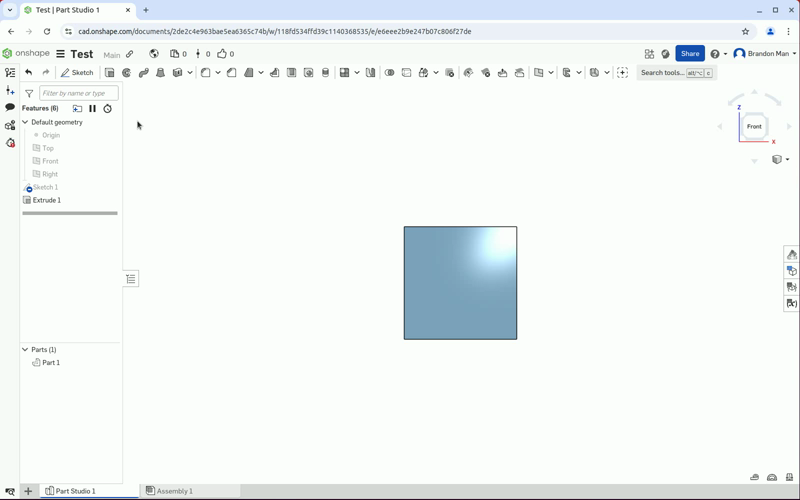
mouse_move(73, 189)
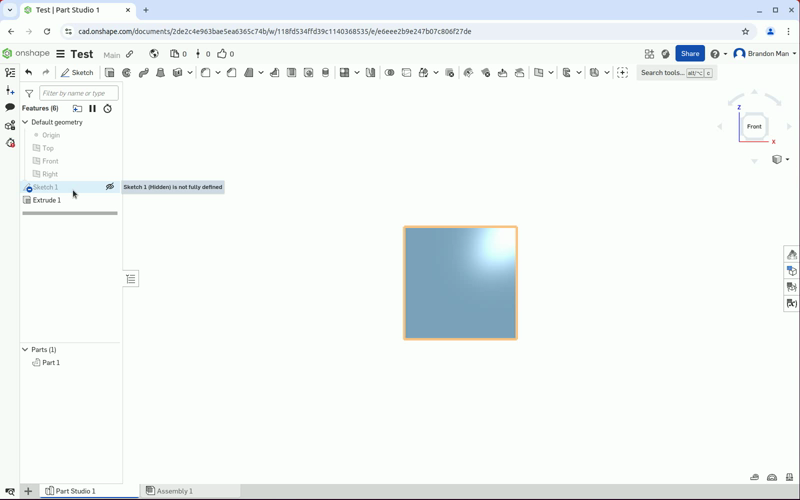
click(73, 189)
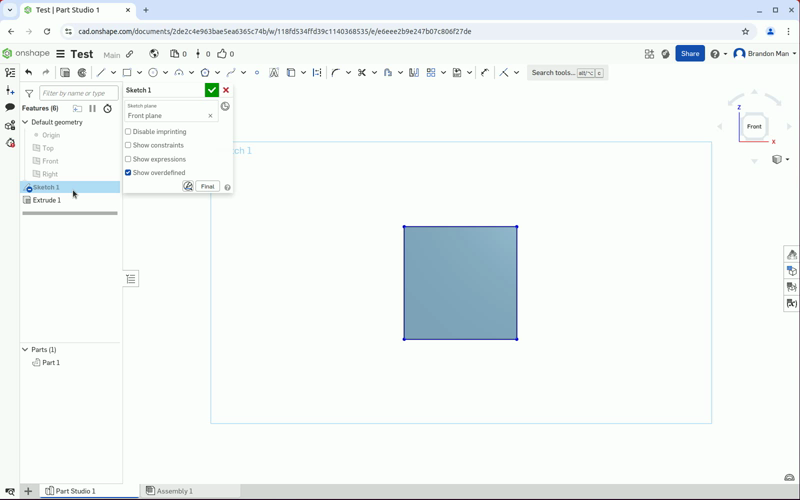
mouse_move(229, 92)
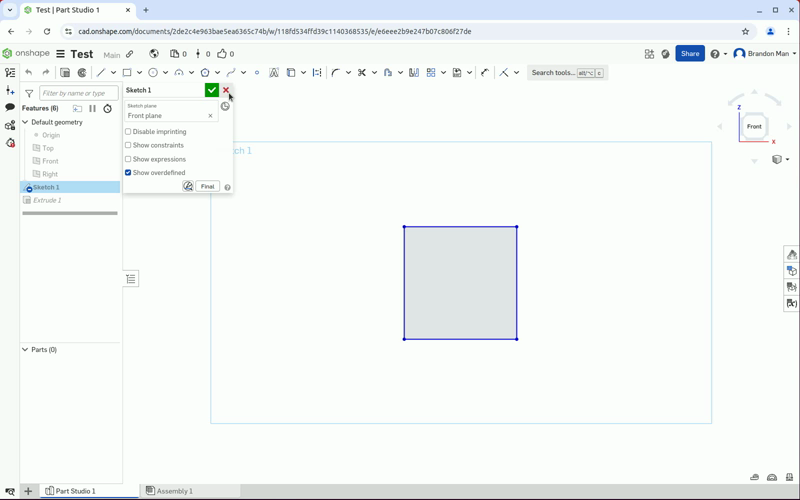
click(229, 92)
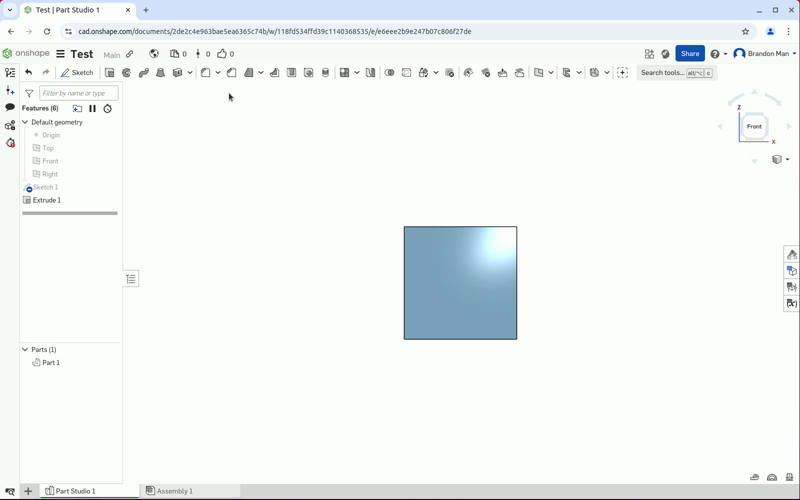
mouse_move(73, 352)
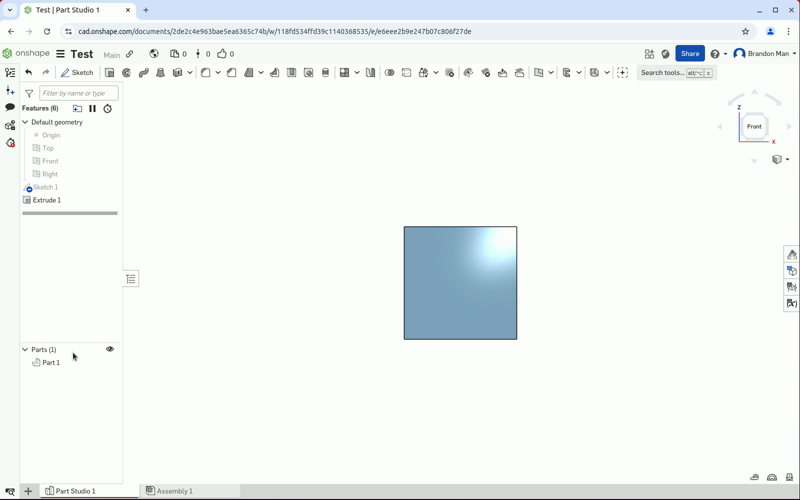
key(y)
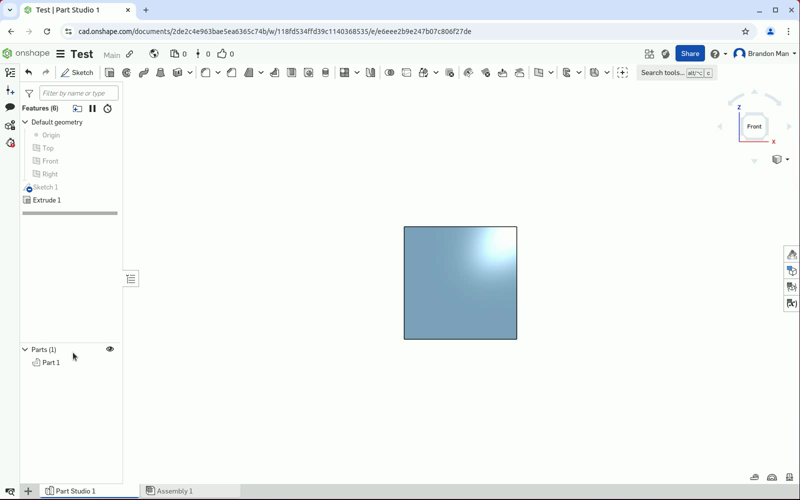
key(shift+p)
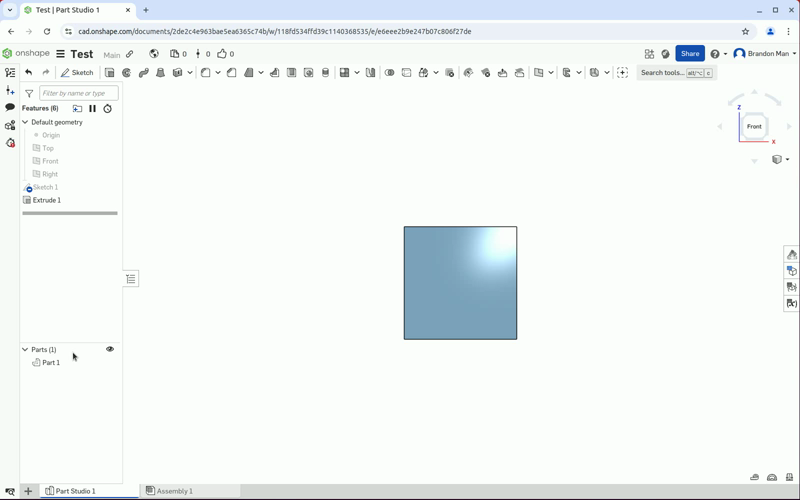
key(space)
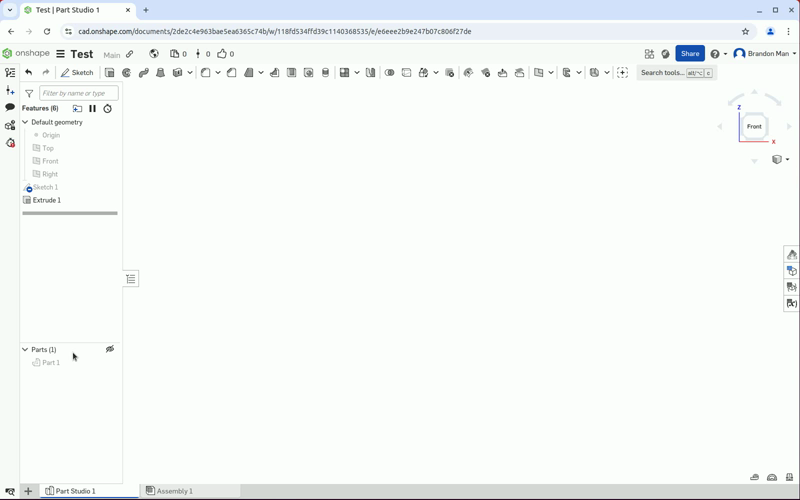
key_down(shift)
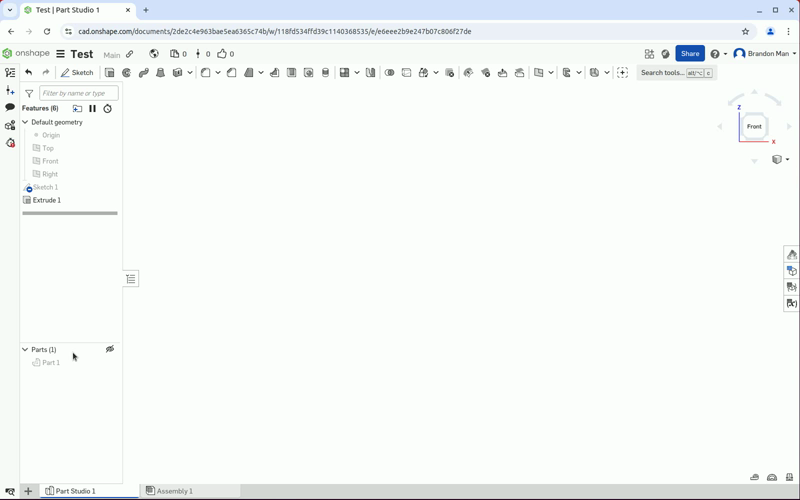
key(down)
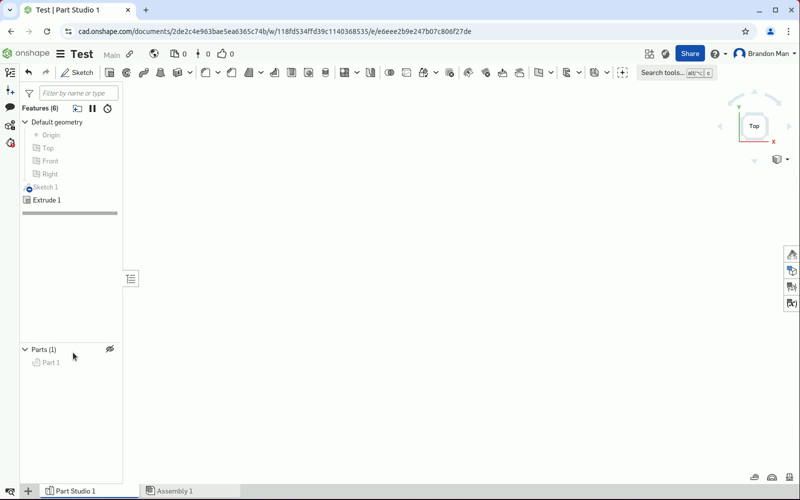
key_up(shift)
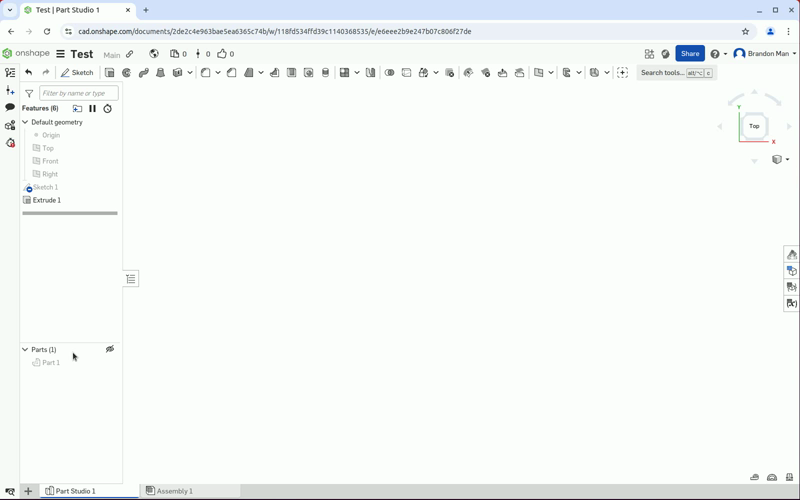
mouse_move(73, 352)
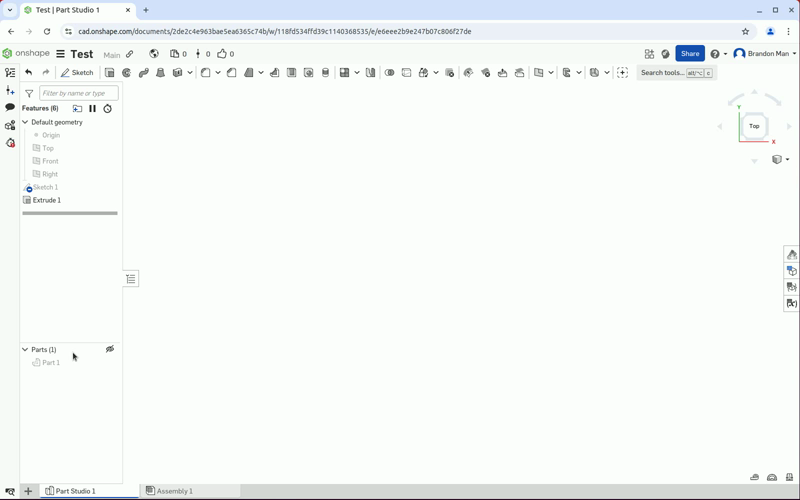
key(shift+y)
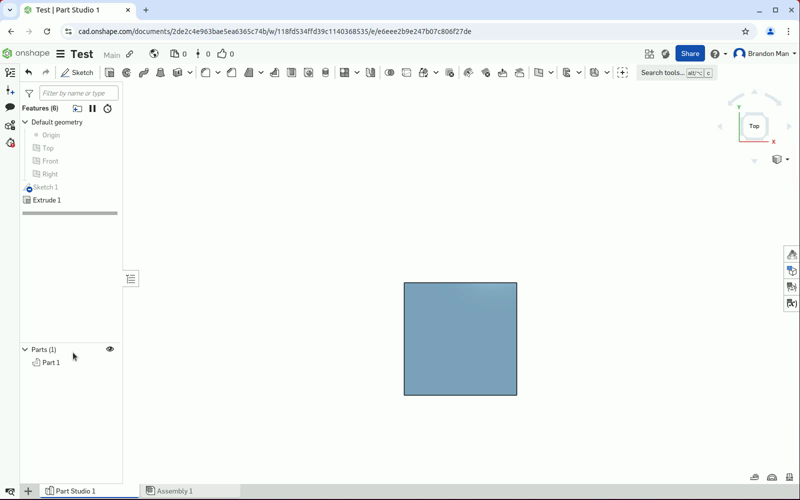
mouse_move(541, 75)
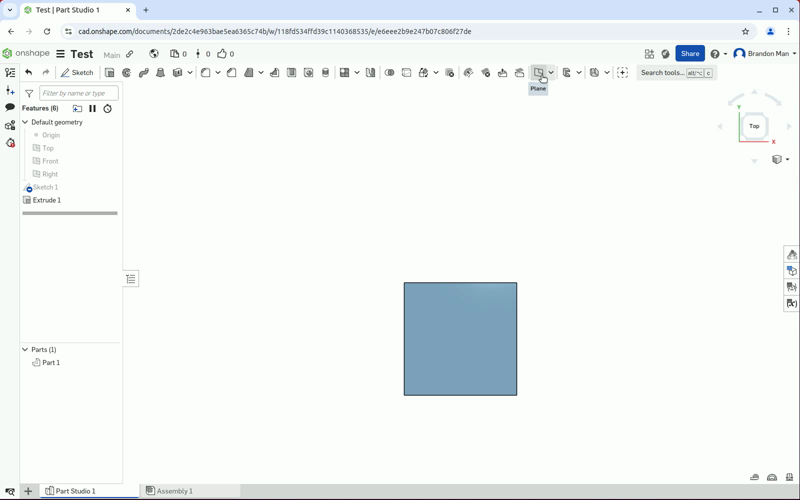
click(541, 75)
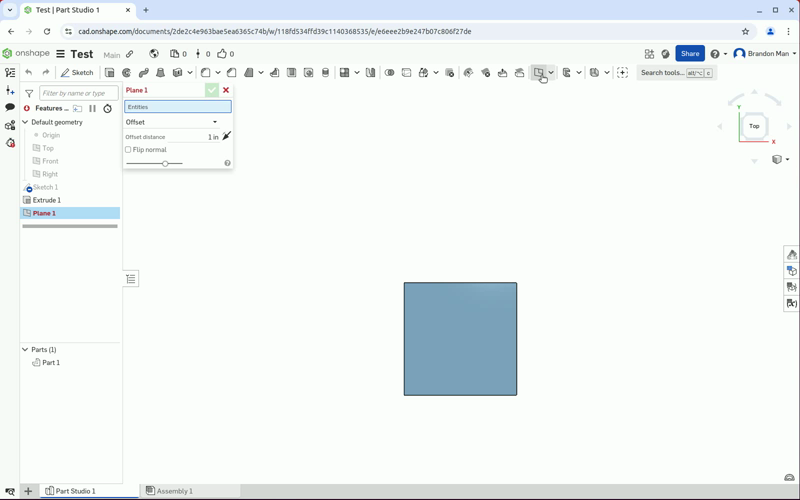
mouse_move(73, 150)
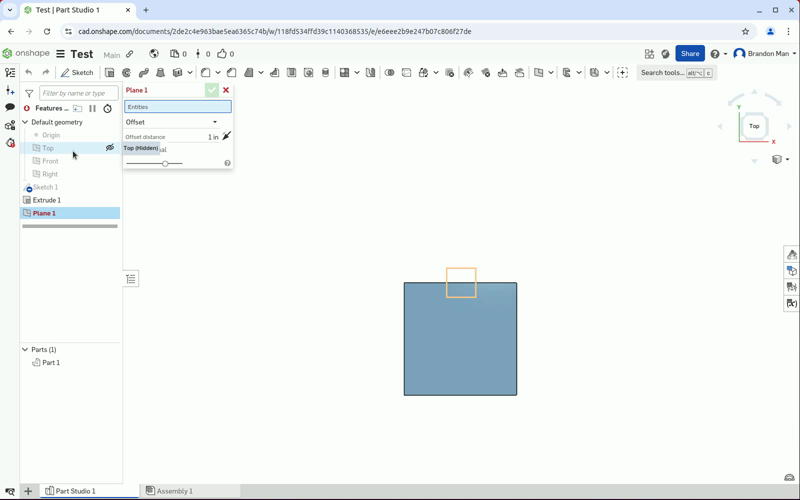
click(73, 150)
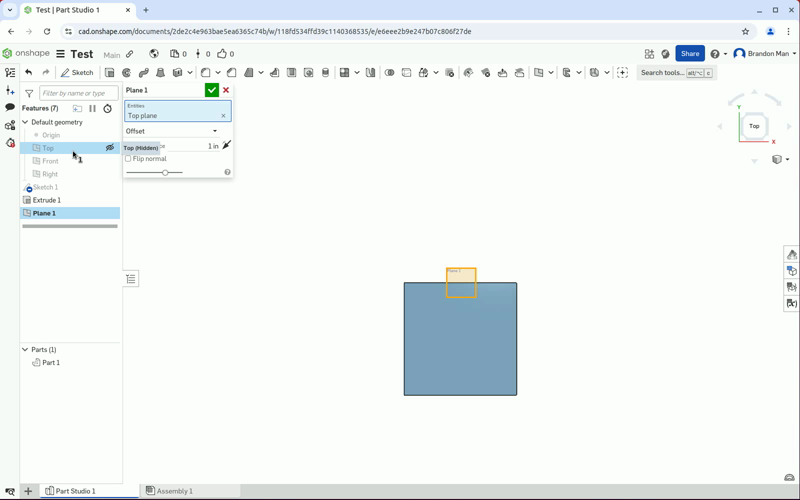
key(tab, 2)
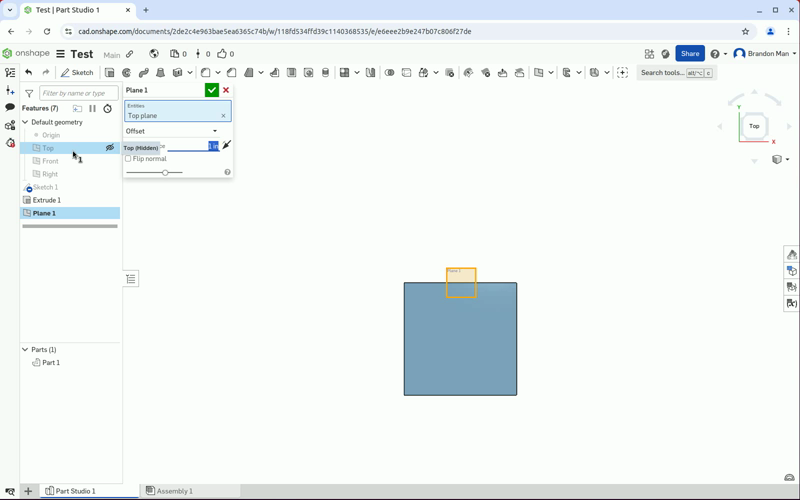
text(11.554)
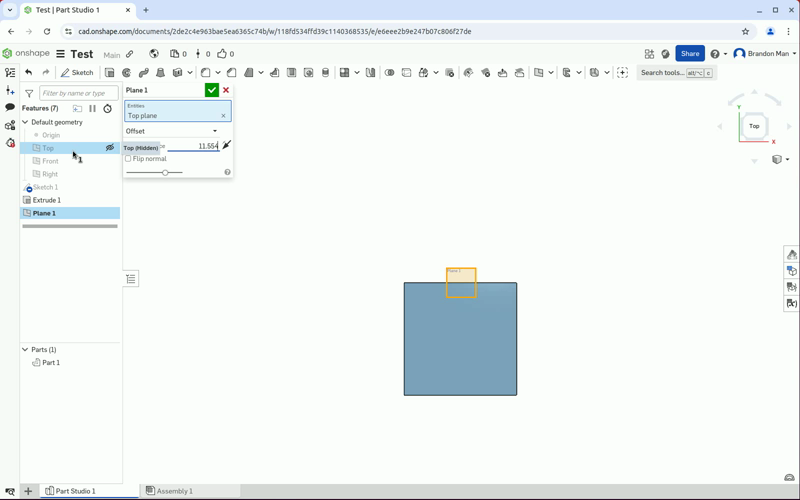
key(enter, 2)
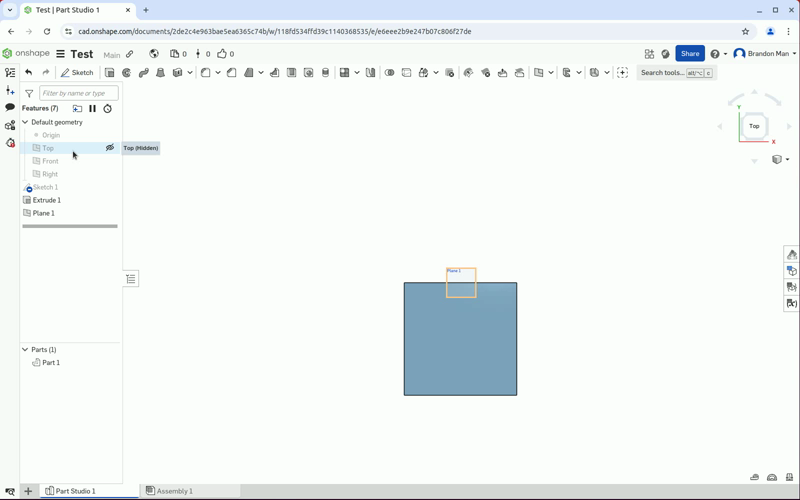
key(shift+s)
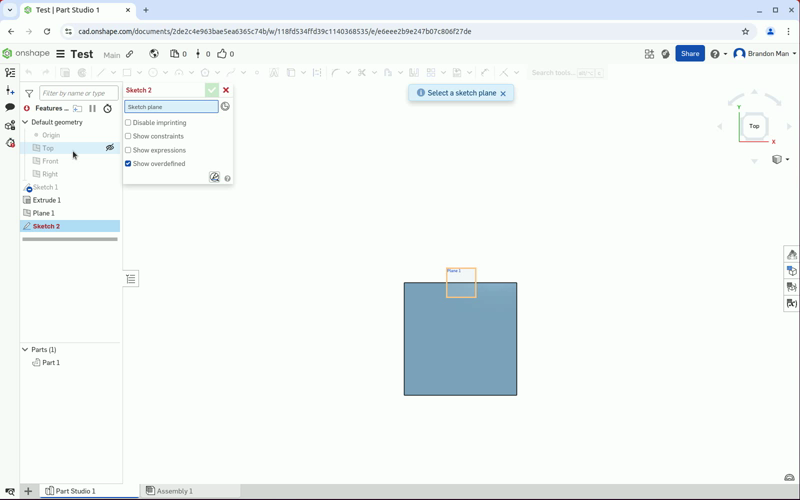
mouse_move(73, 215)
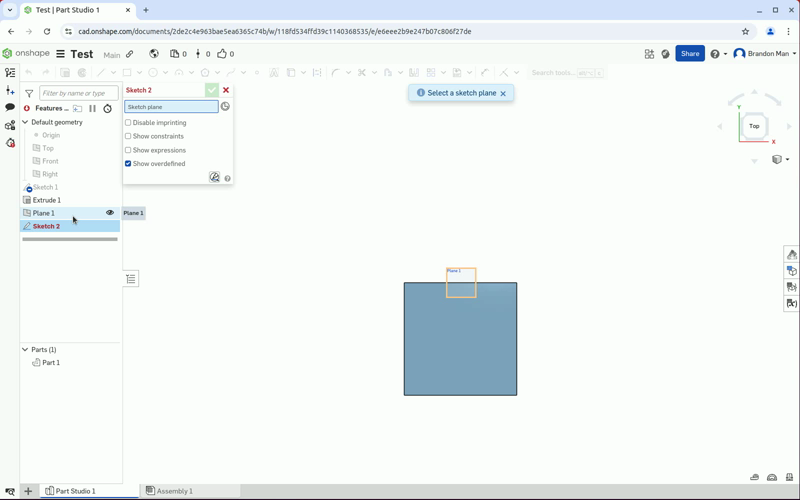
click(73, 215)
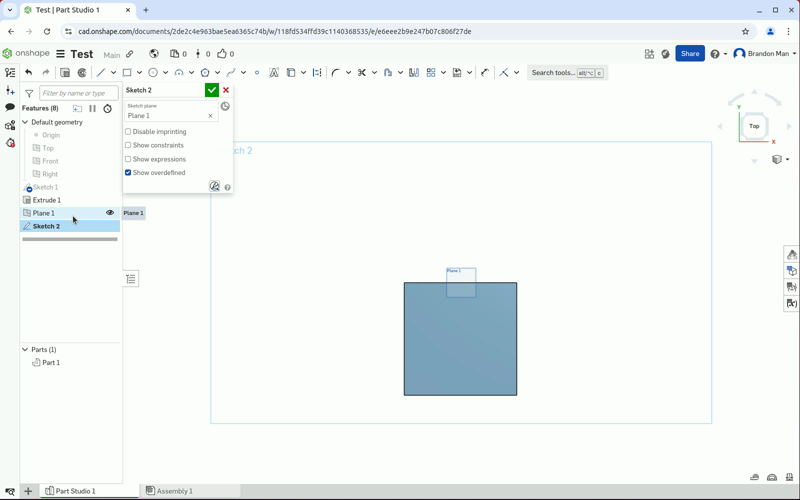
mouse_move(73, 352)
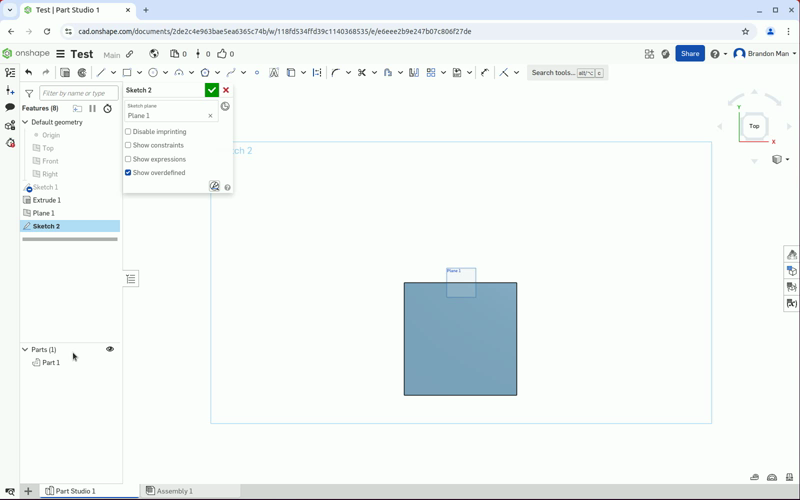
key(y)
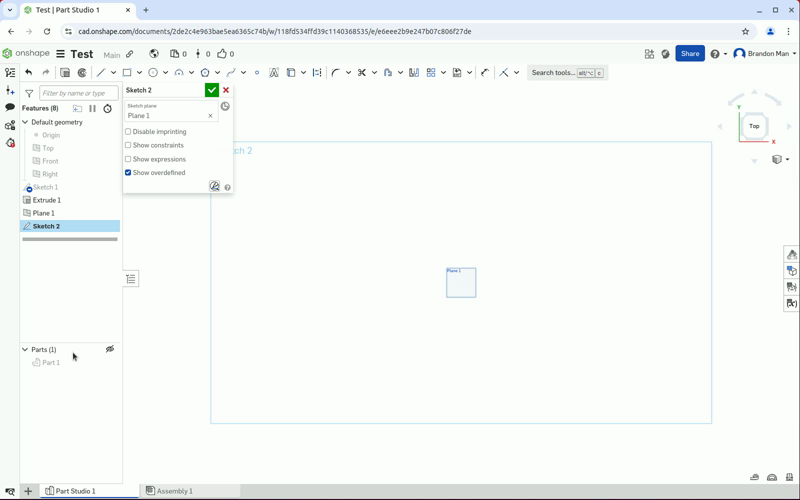
key(c)
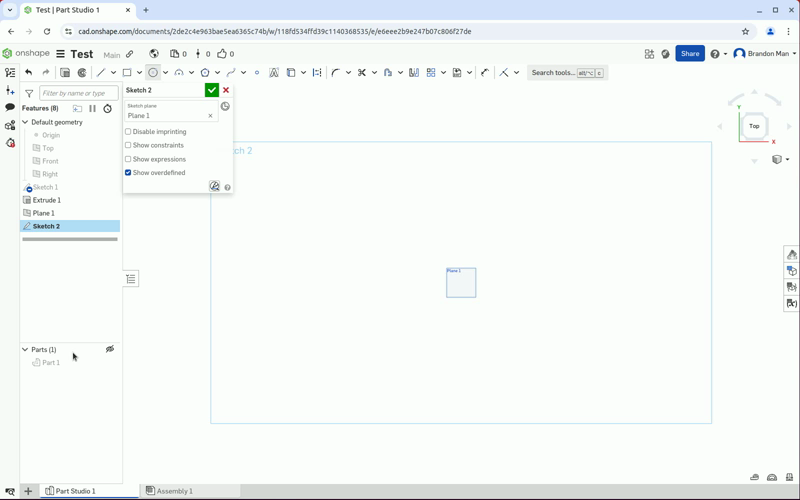
key_down(shift)
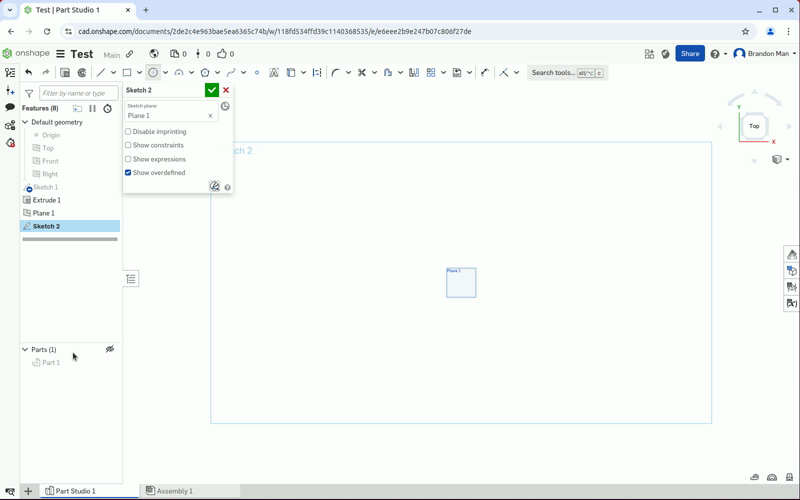
mouse_move(460, 339)
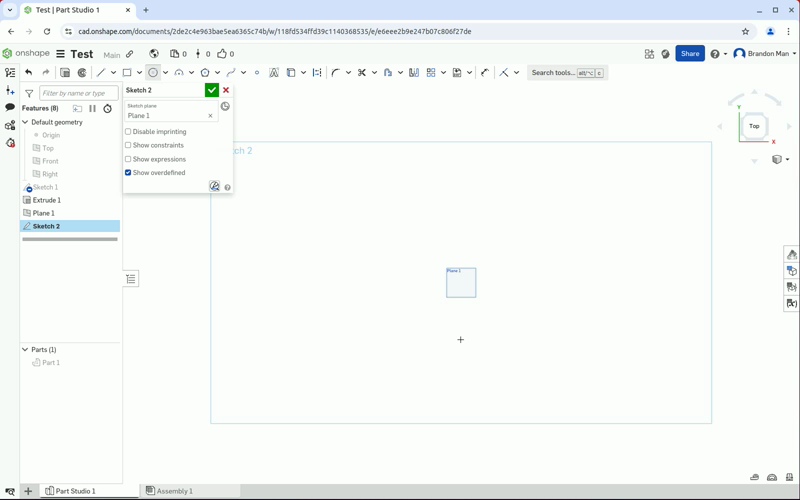
click(460, 339)
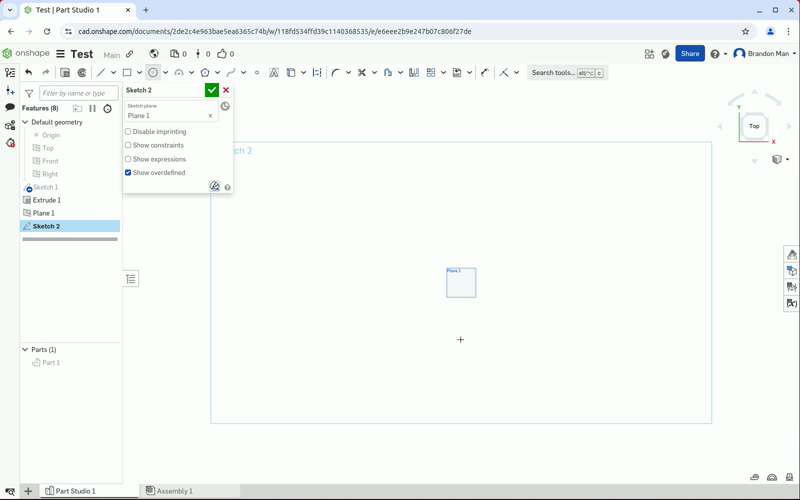
key_up(shift)
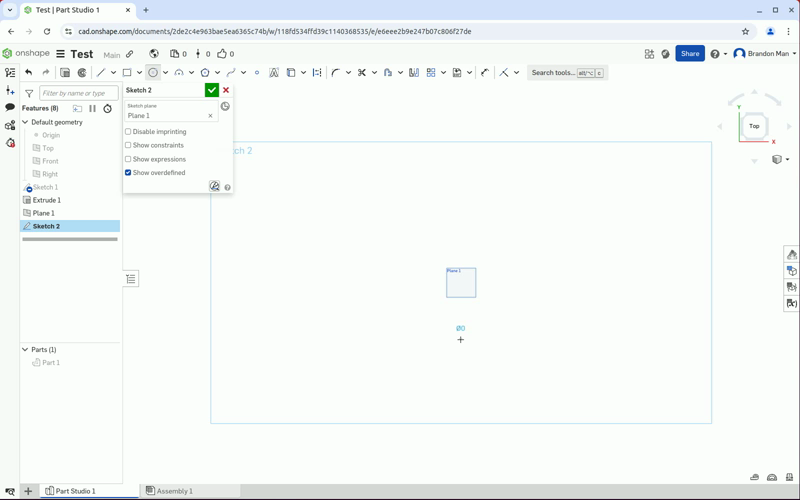
mouse_move(497, 339)
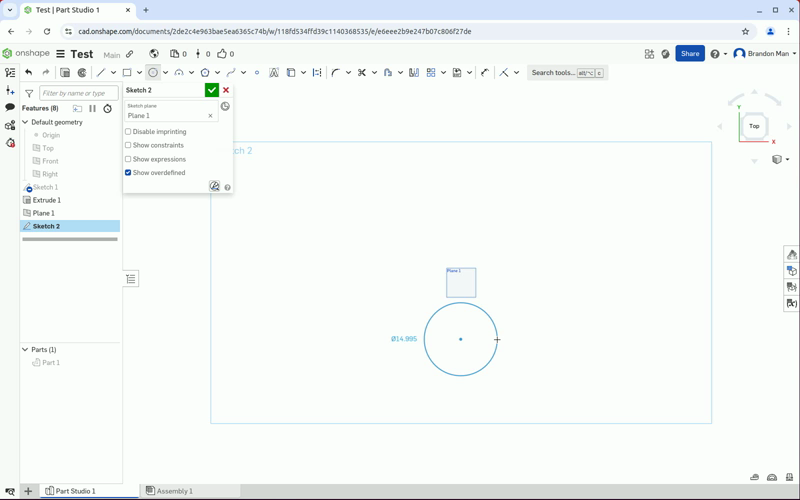
click(497, 339)
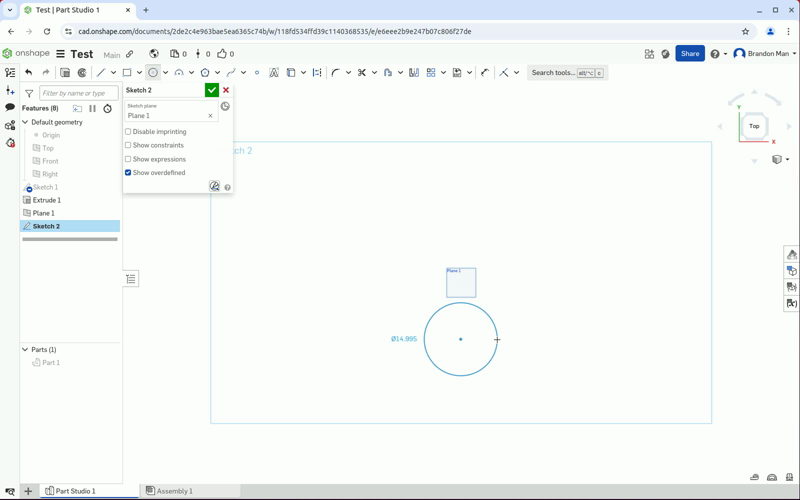
key(esc)
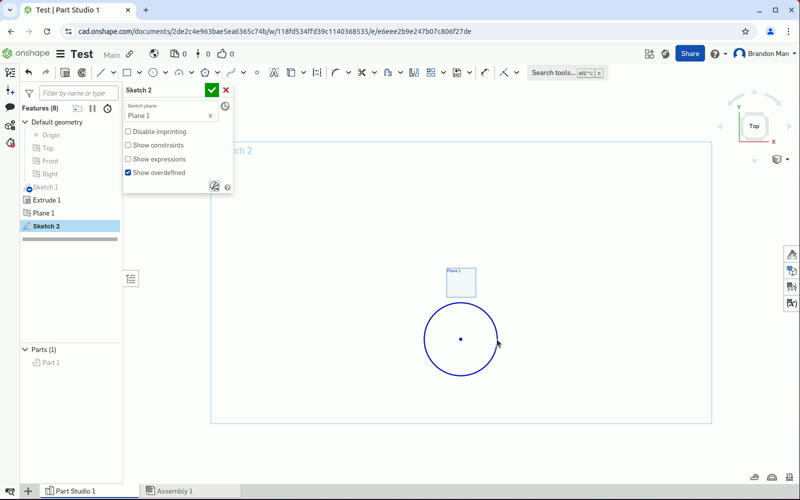
key(c)
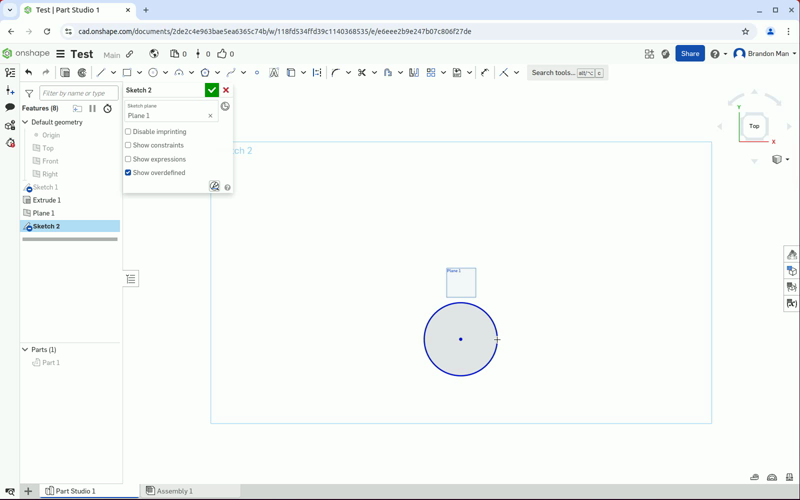
key_down(shift)
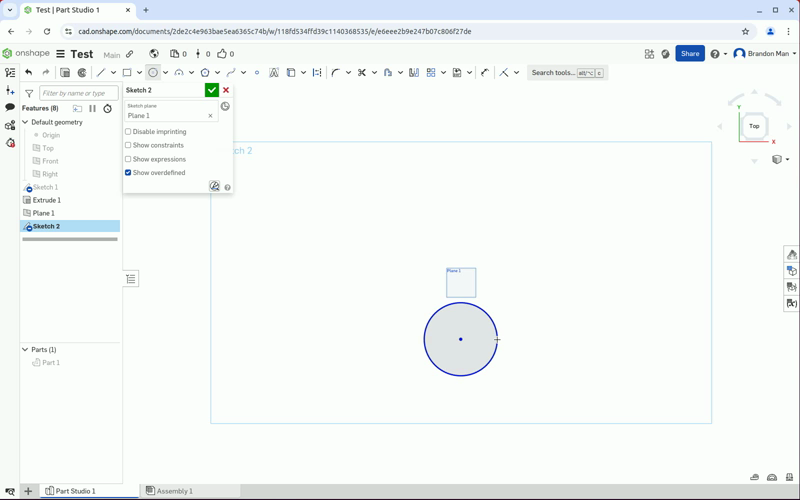
mouse_move(460, 339)
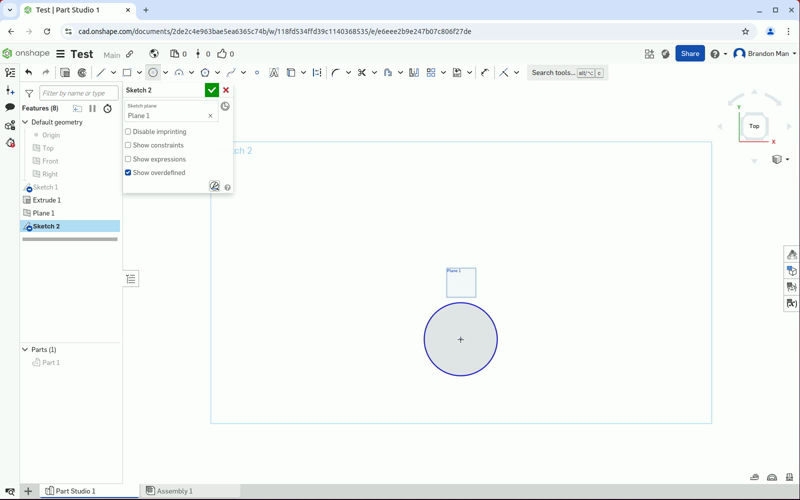
click(460, 339)
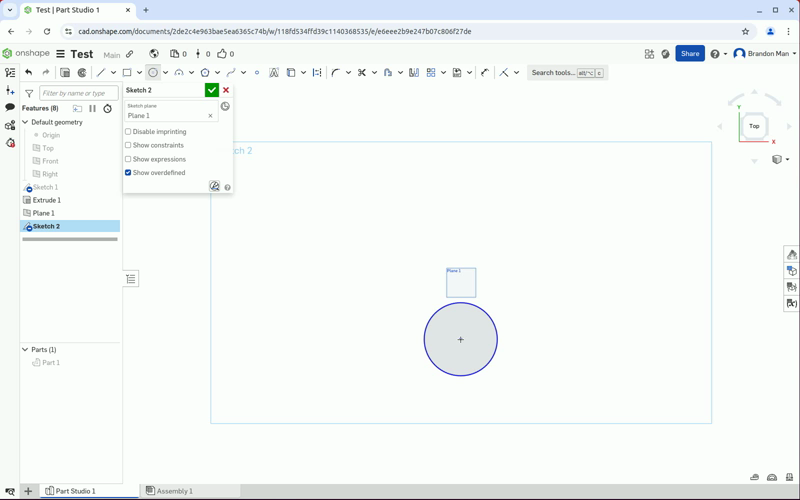
key_up(shift)
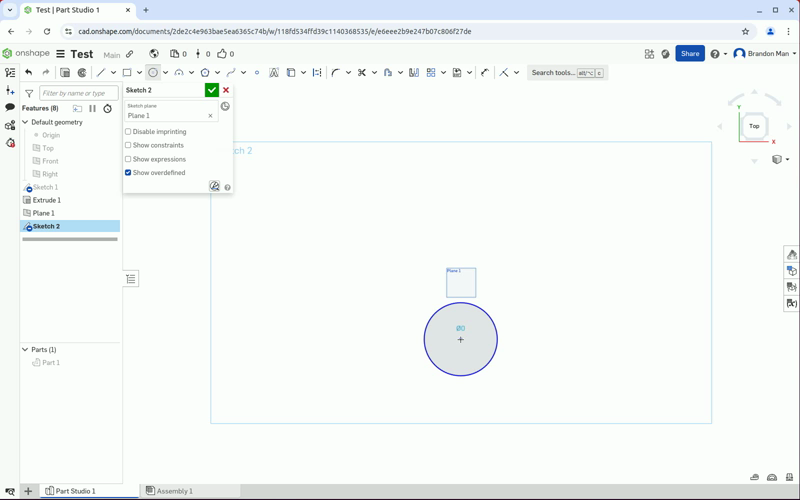
mouse_move(488, 339)
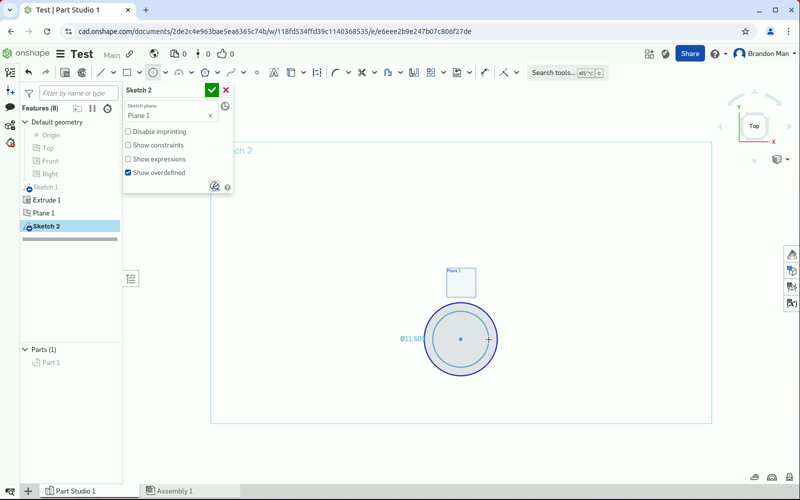
click(488, 339)
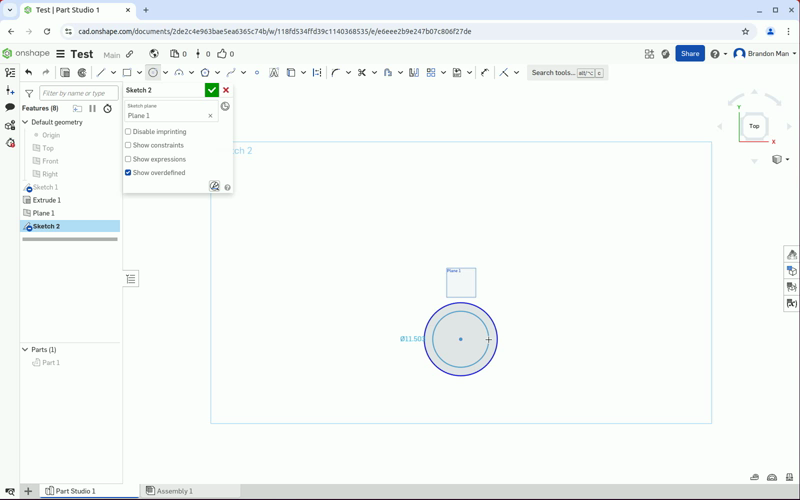
key(esc)
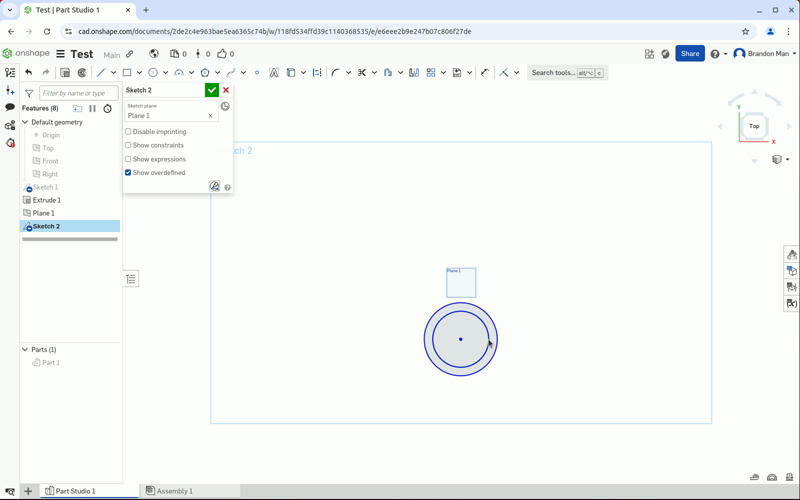
mouse_move(452, 309)
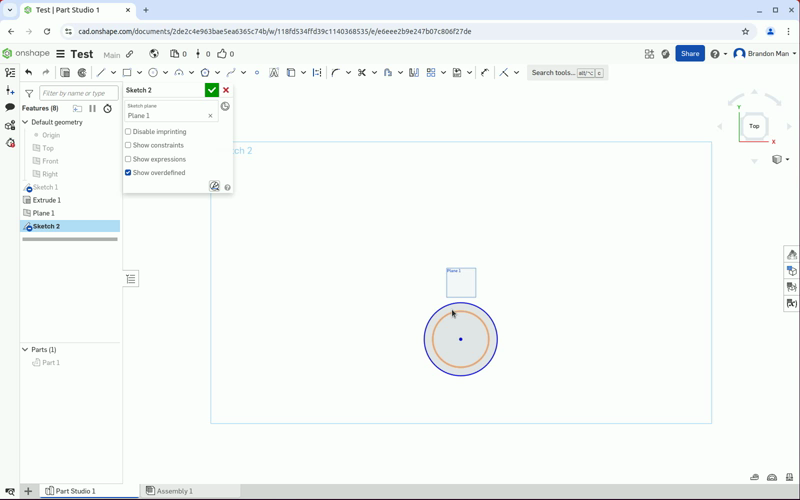
scroll(6)
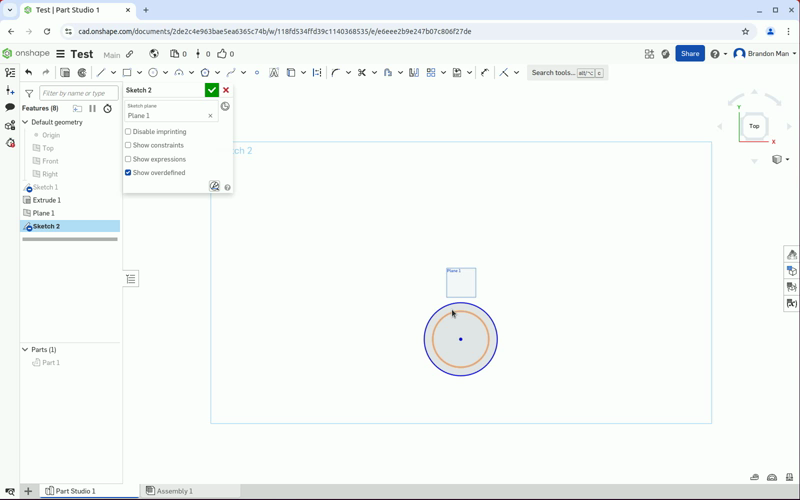
scroll(6)
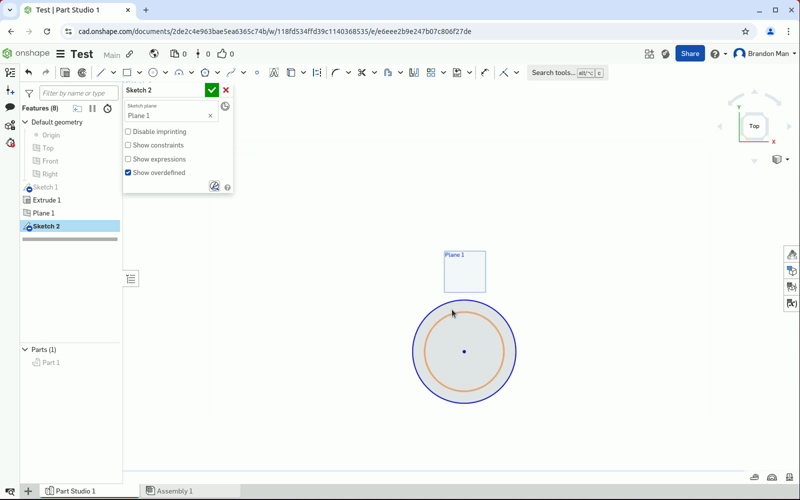
scroll(6)
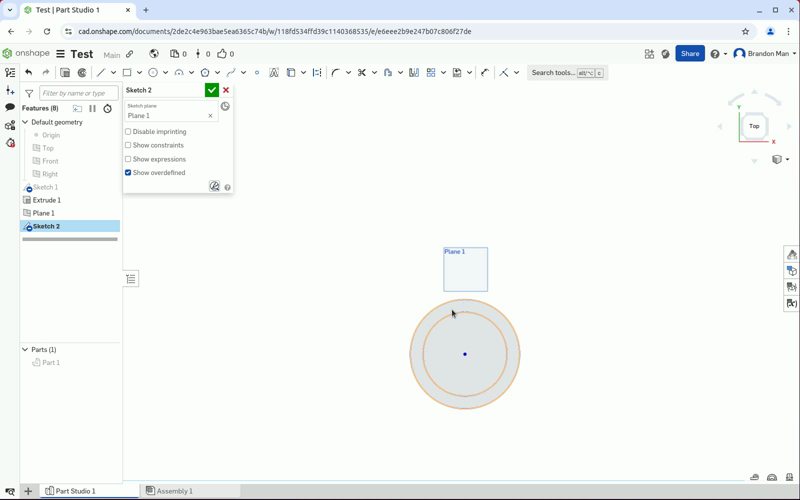
scroll(6)
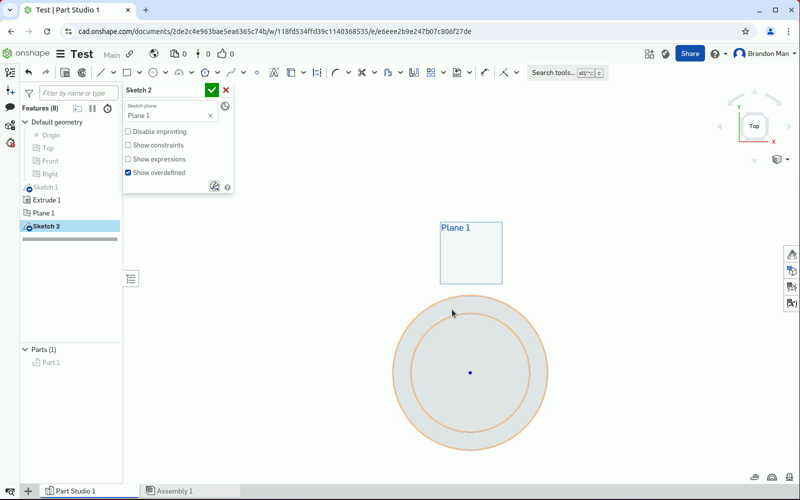
scroll(6)
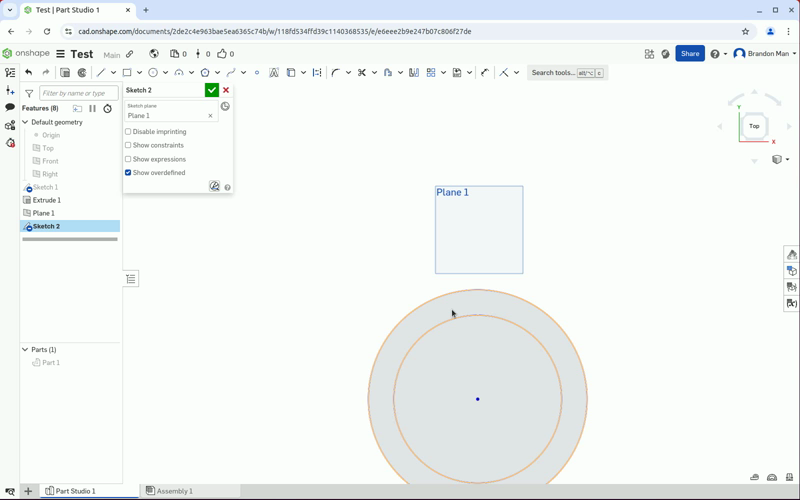
scroll(6)
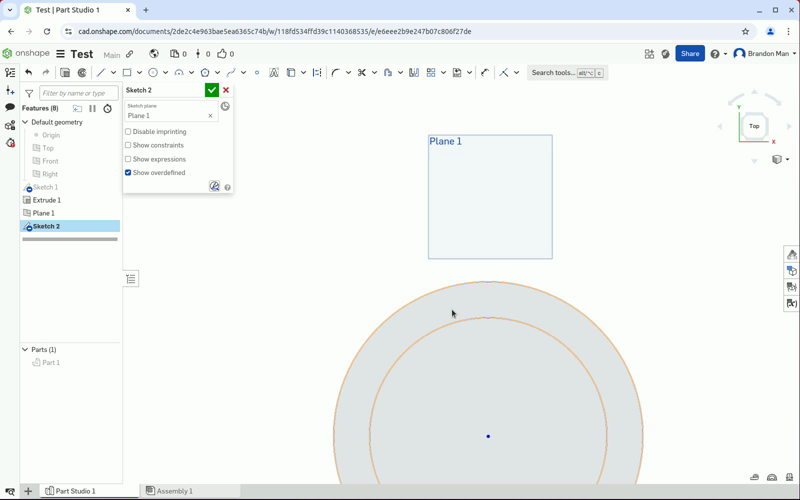
scroll(6)
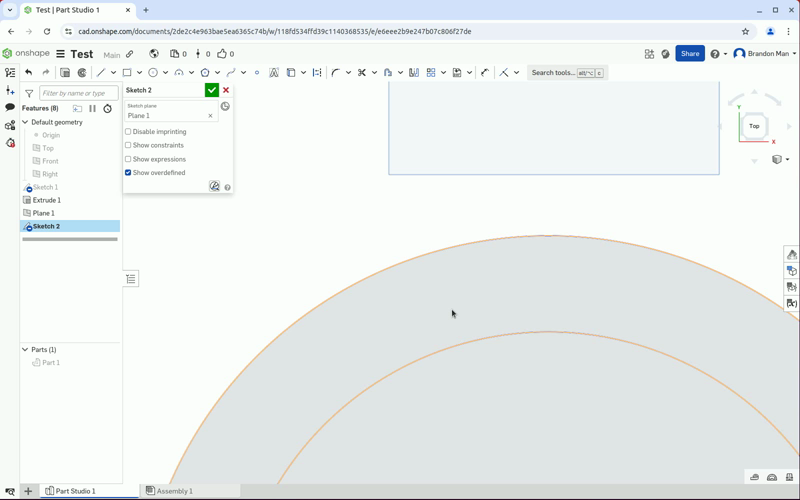
click(452, 309)
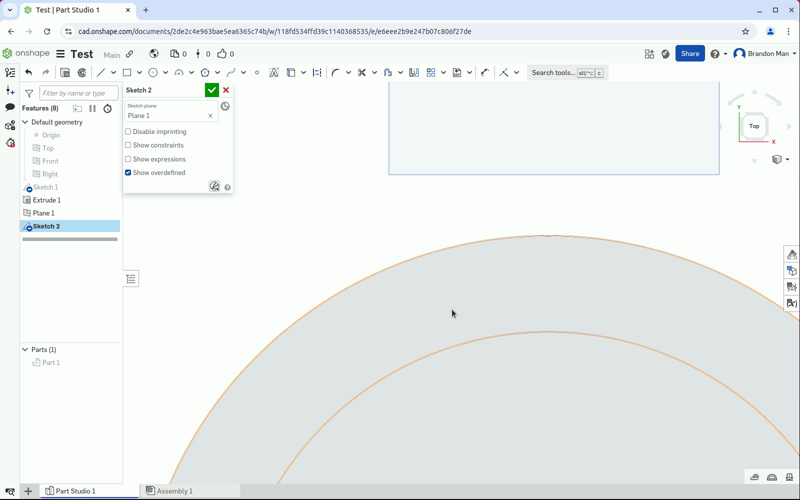
scroll(-6)
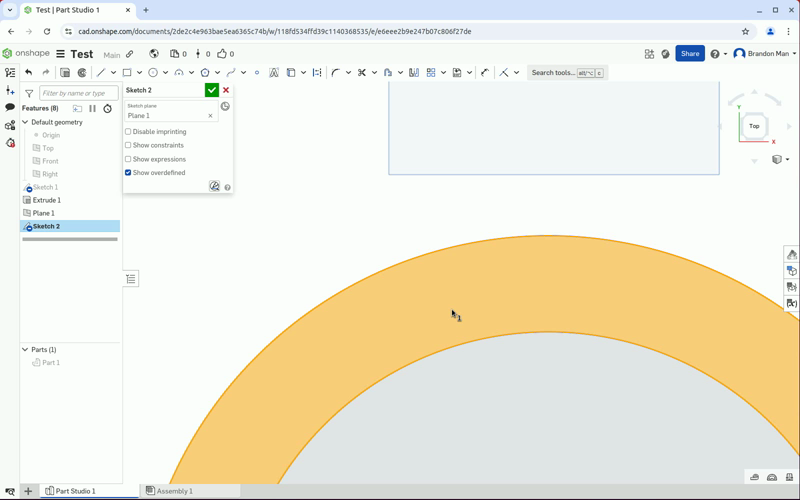
scroll(-6)
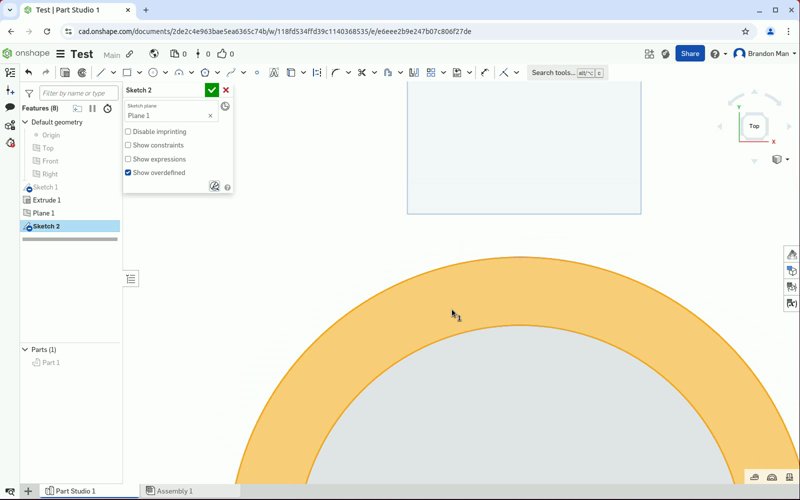
scroll(-6)
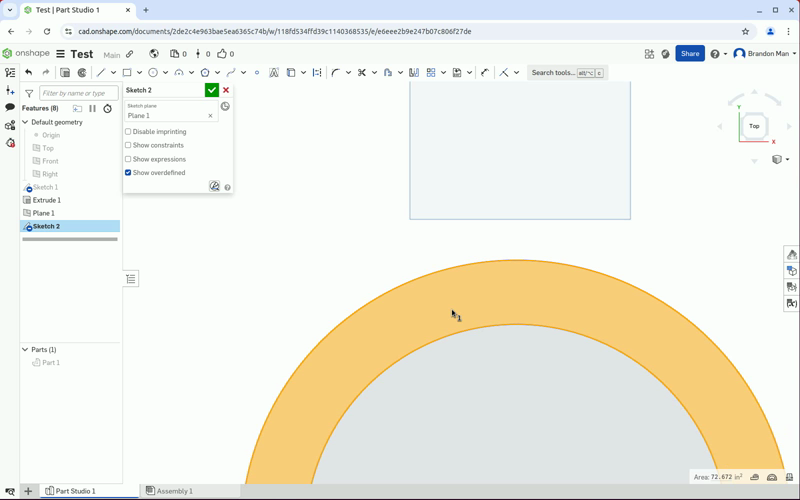
scroll(-6)
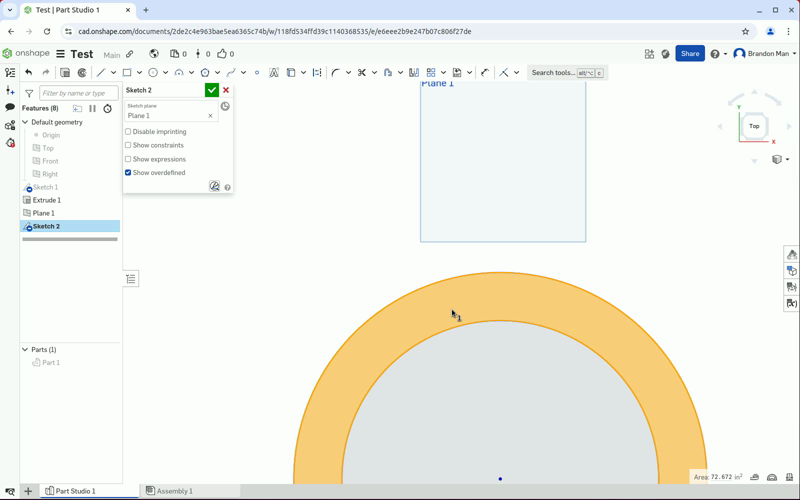
scroll(-6)
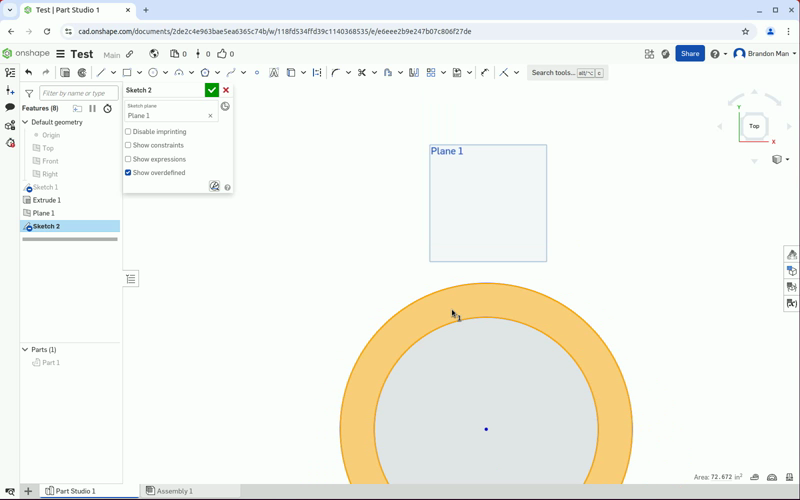
scroll(-6)
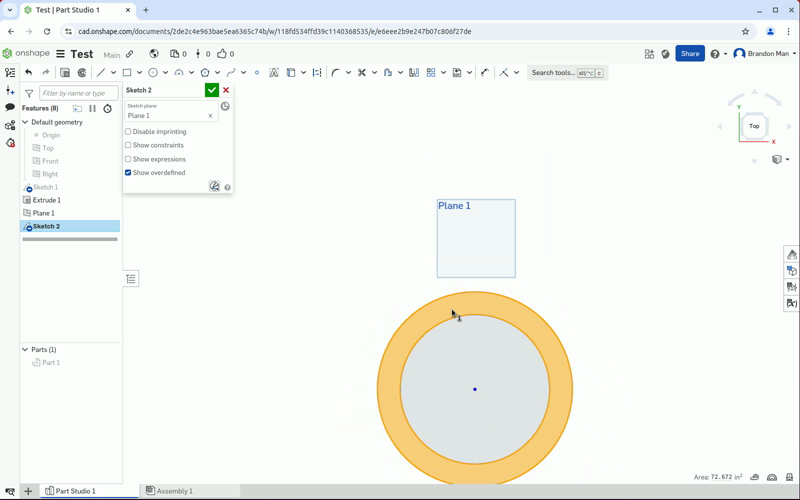
scroll(-6)
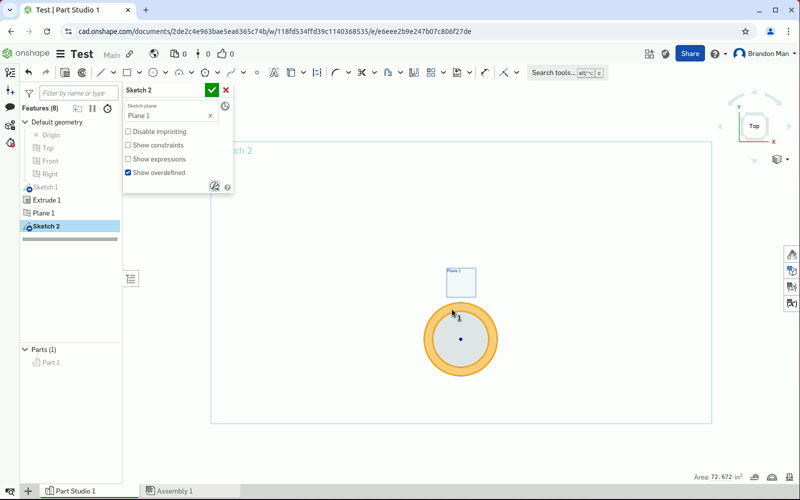
mouse_move(73, 352)
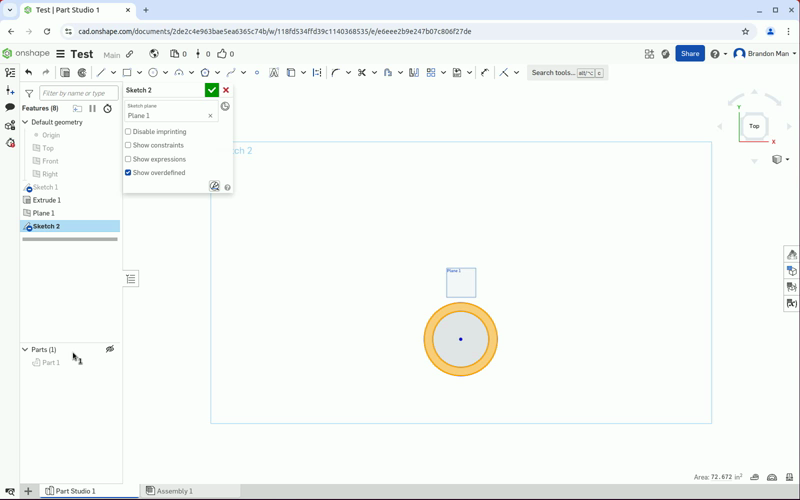
key(shift+y)
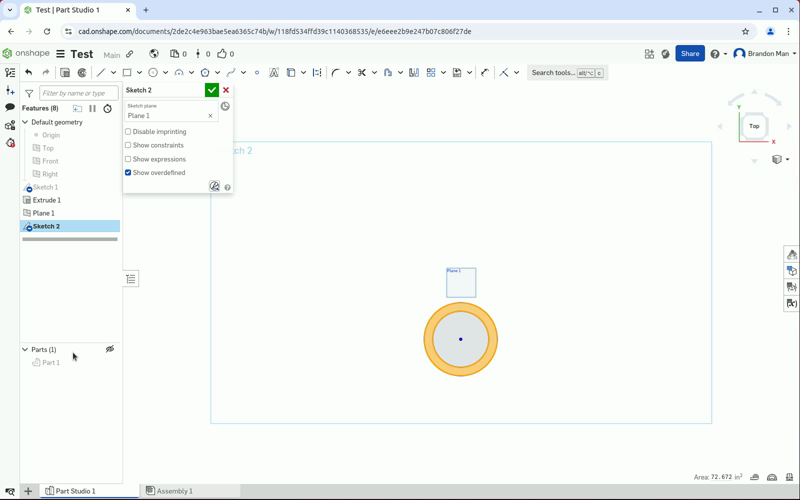
key(shift+e)
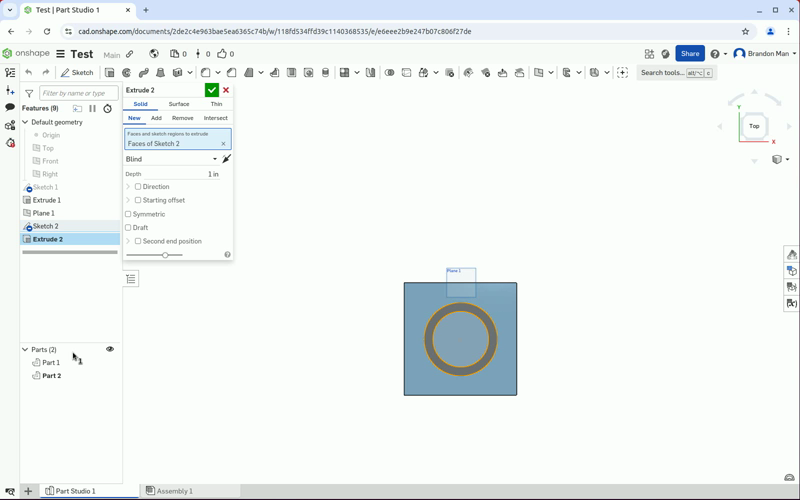
mouse_move(143, 106)
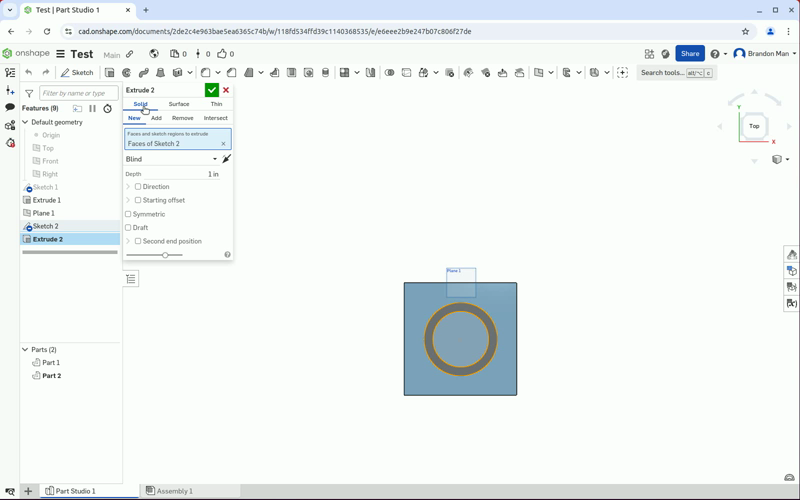
click(143, 106)
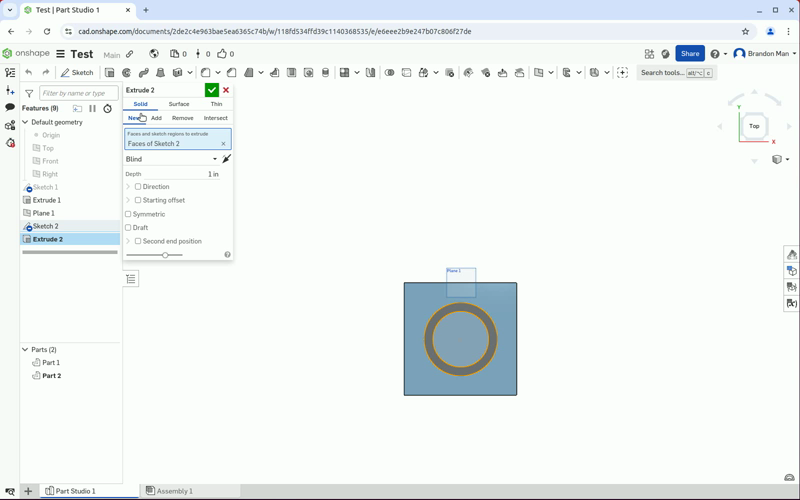
mouse_move(137, 120)
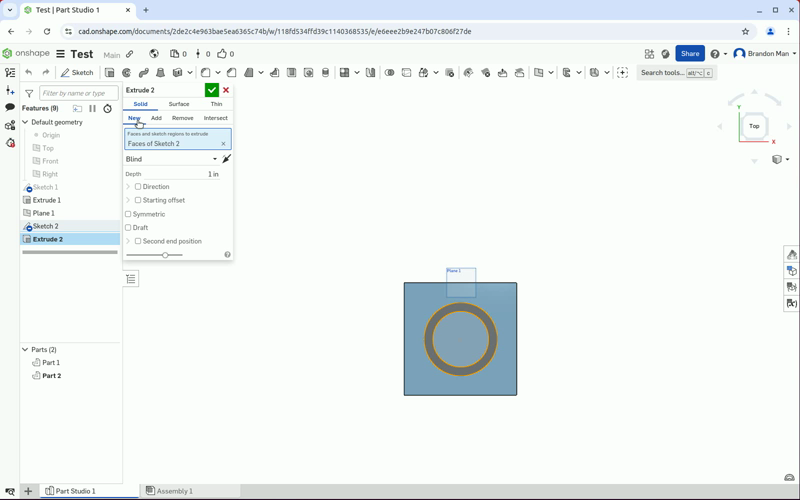
click(137, 120)
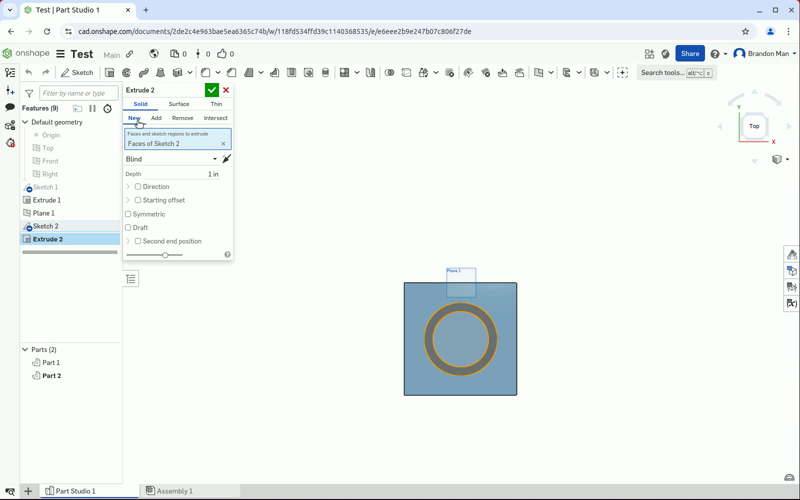
key(tab, 4)
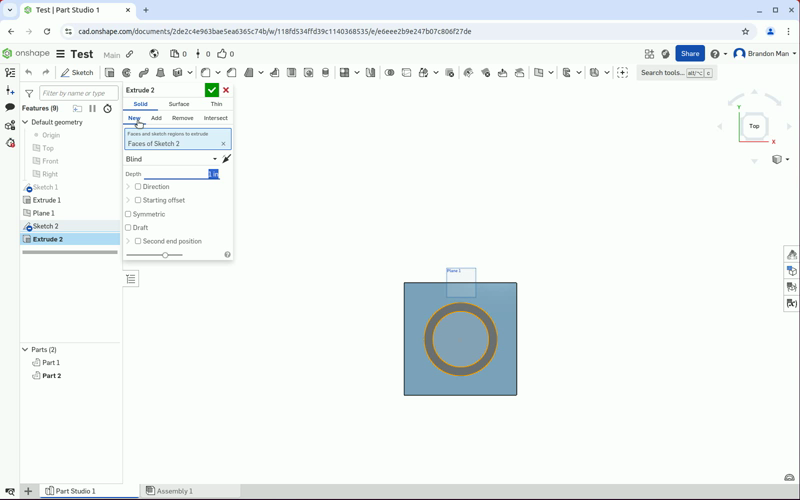
text(9.147)
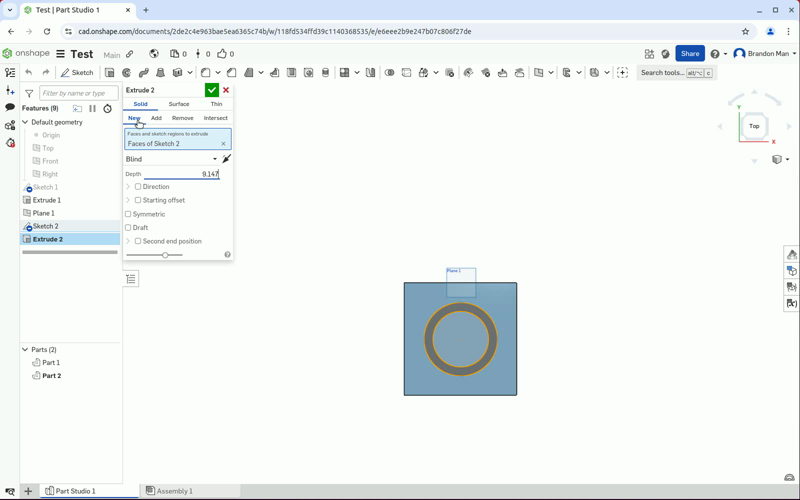
key(enter)
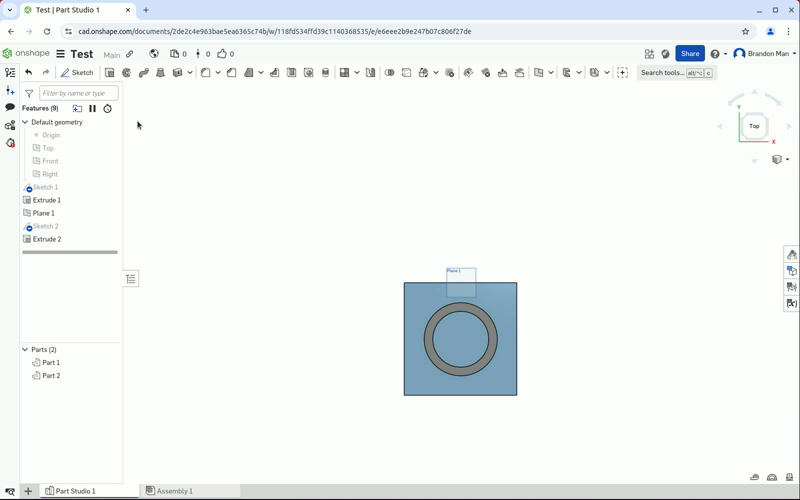
key(shift+h)
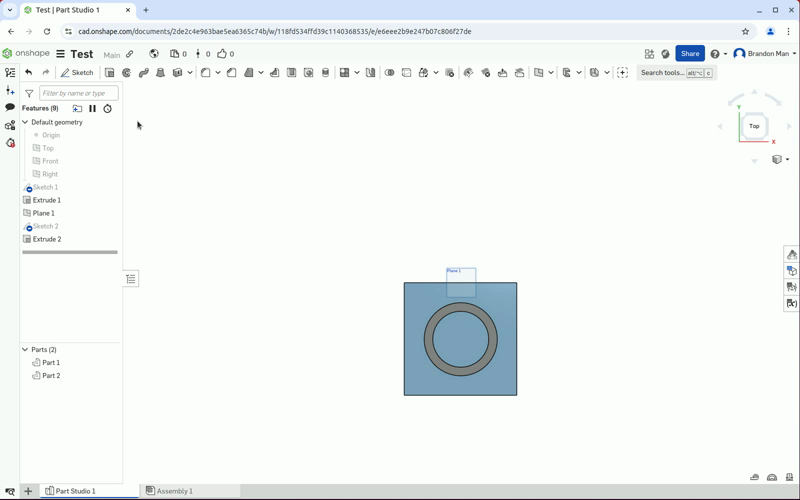
key(shift+h)
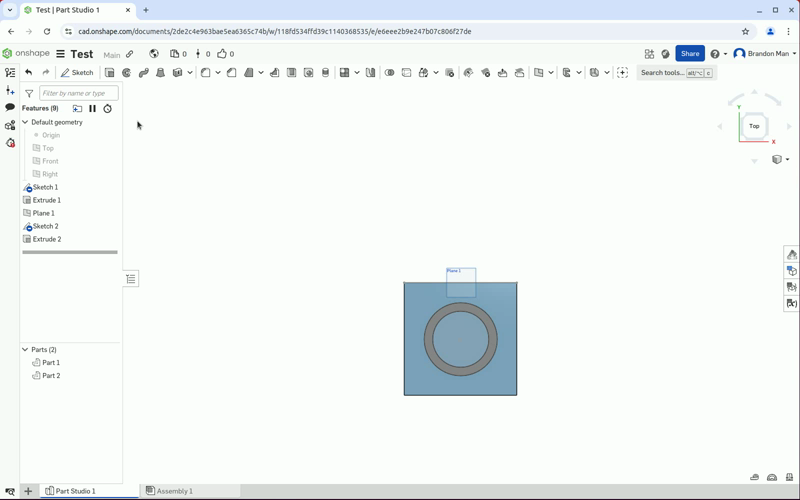
key(shift+7)
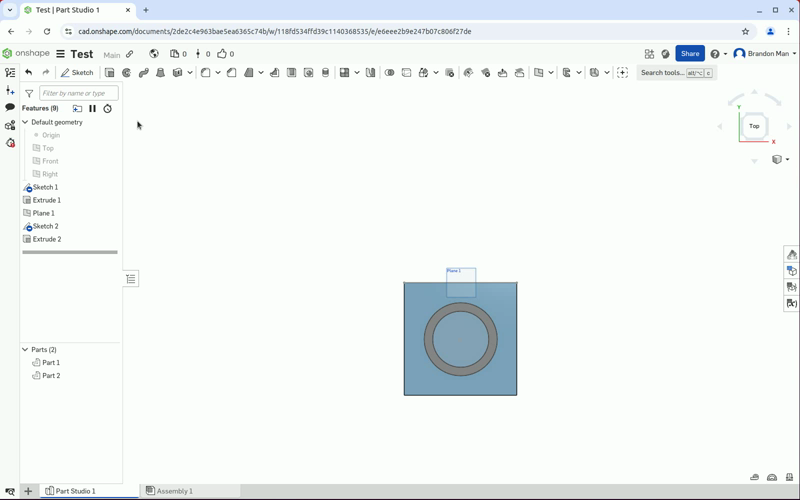
key(up, 3)
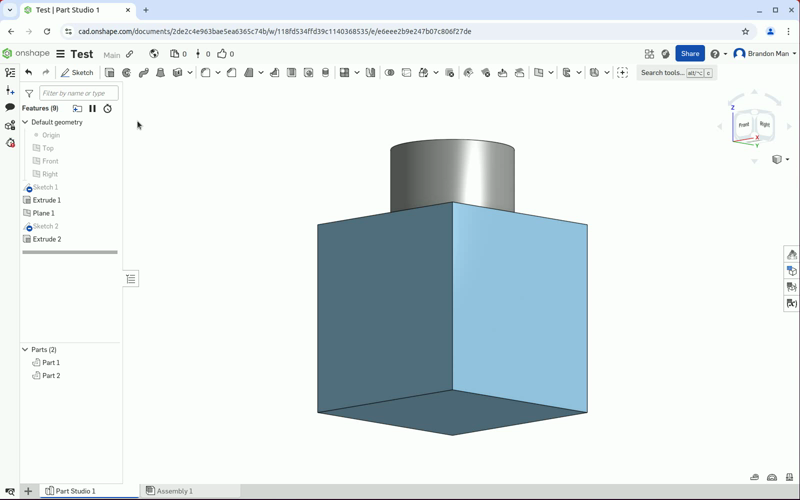
key(left, 3)
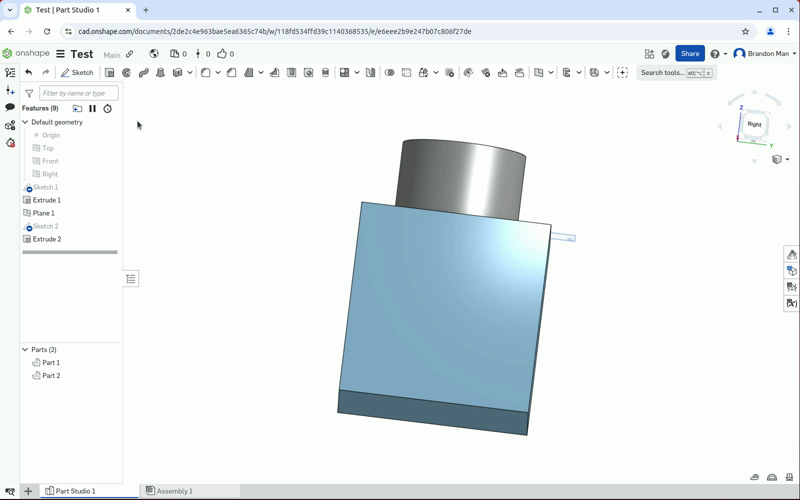
key(right, 3)
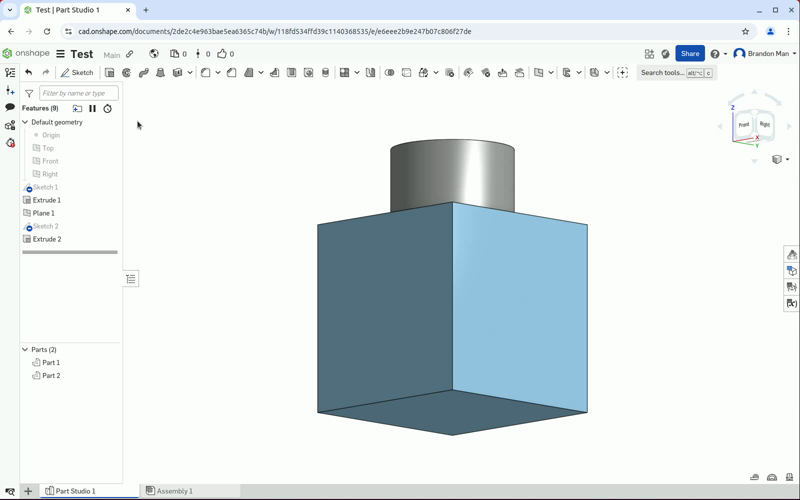
key(down, 3)
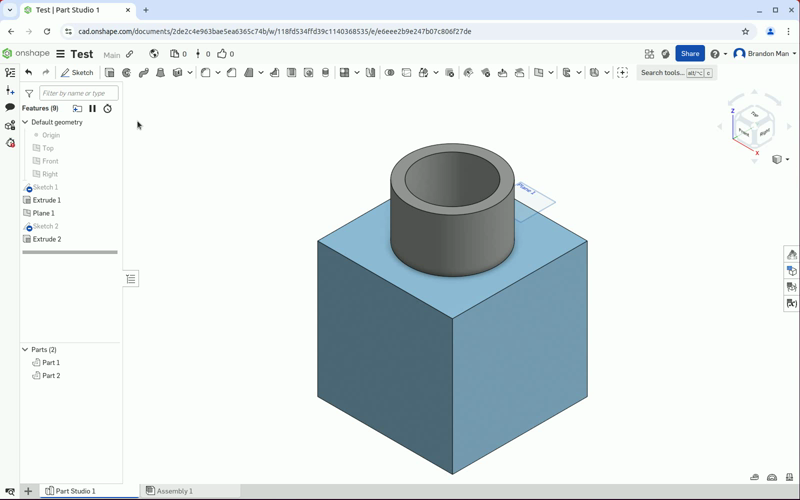
mouse_move(73, 189)
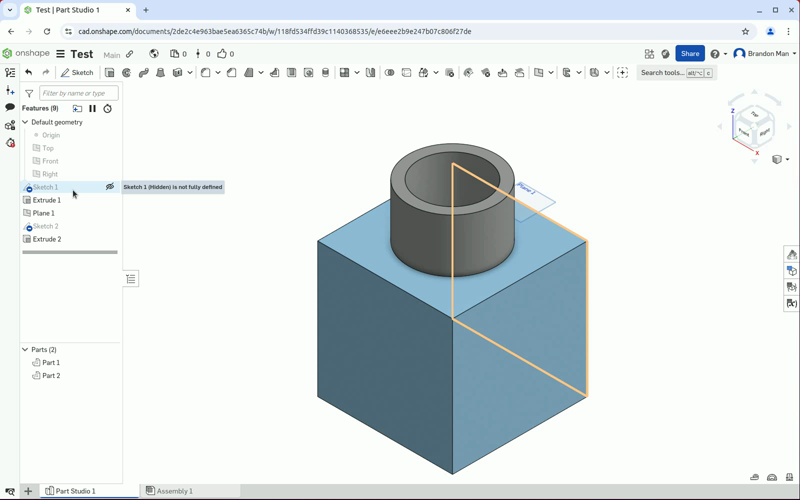
click(73, 189)